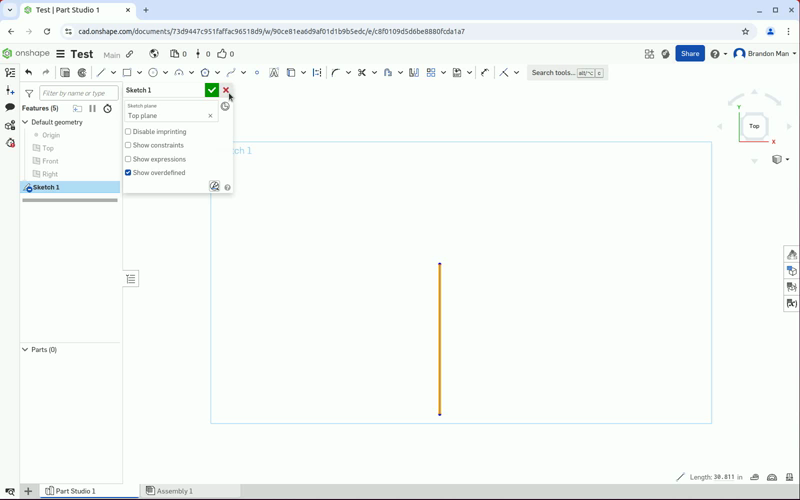
key(shift+h)
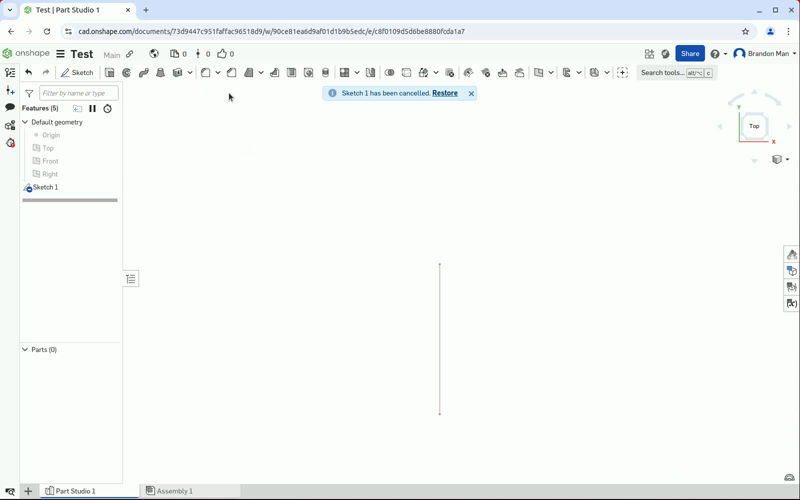
key(shift+s)
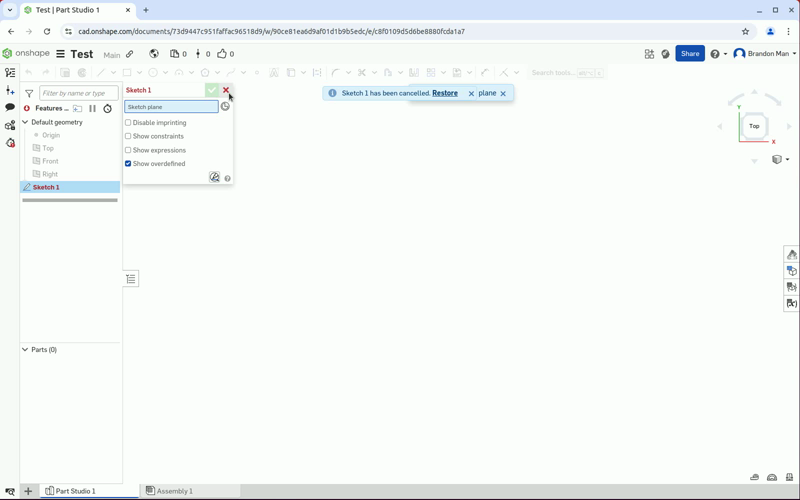
mouse_move(73, 150)
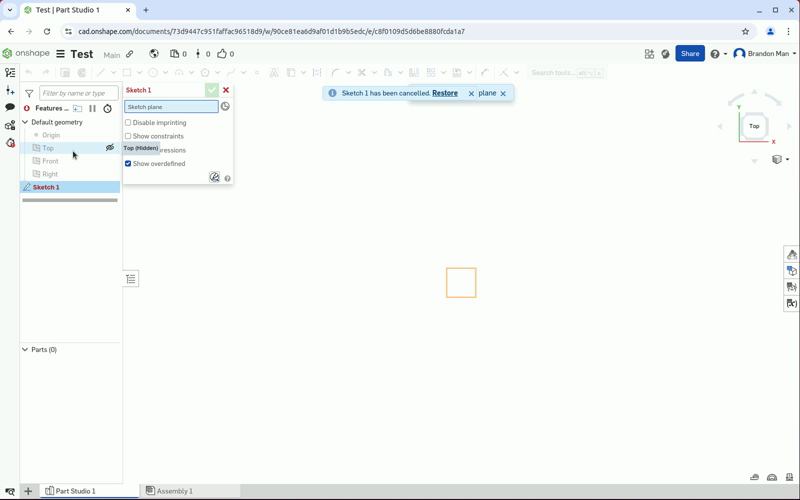
click(73, 150)
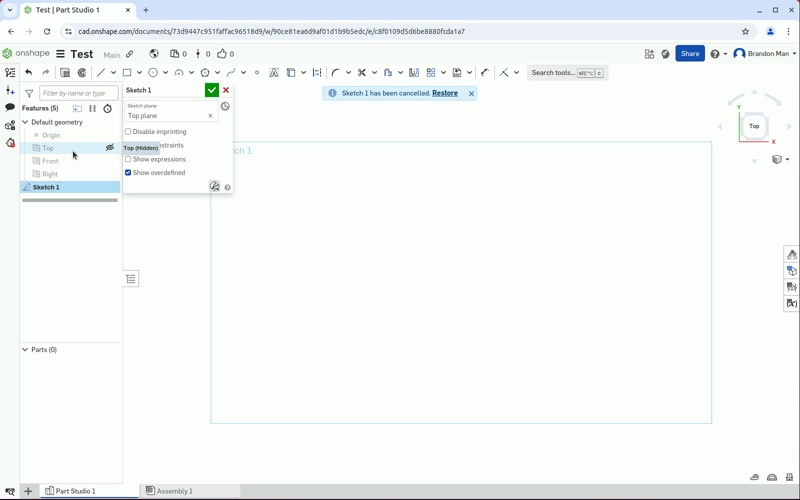
mouse_move(73, 352)
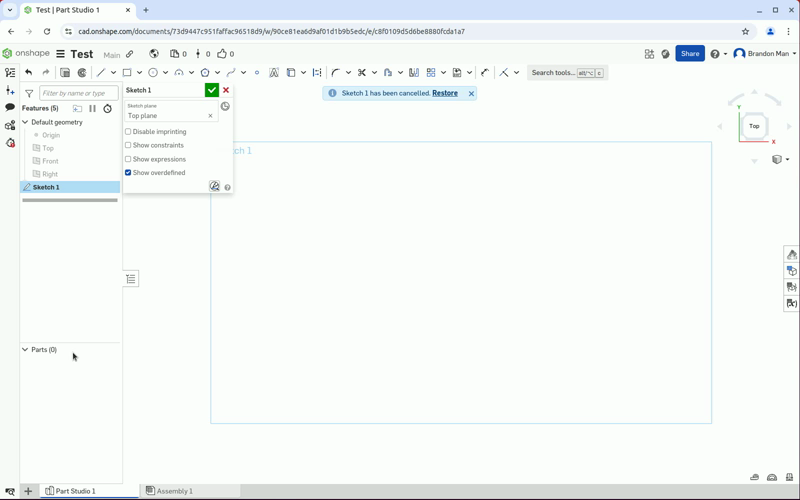
key(y)
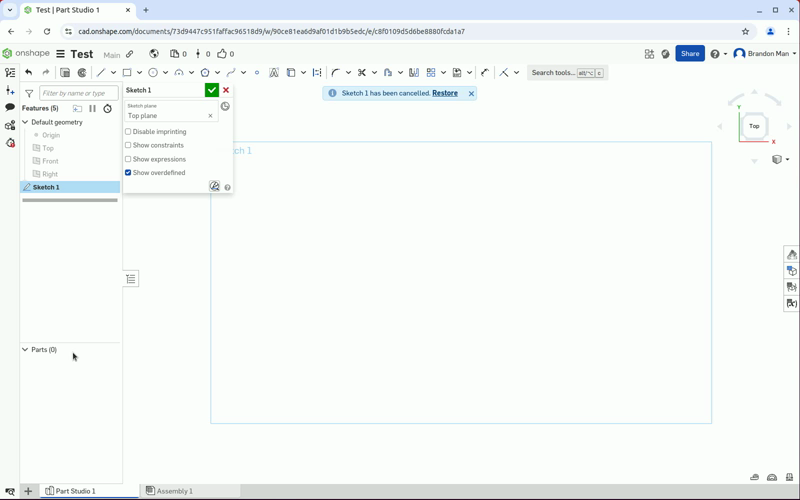
key(l)
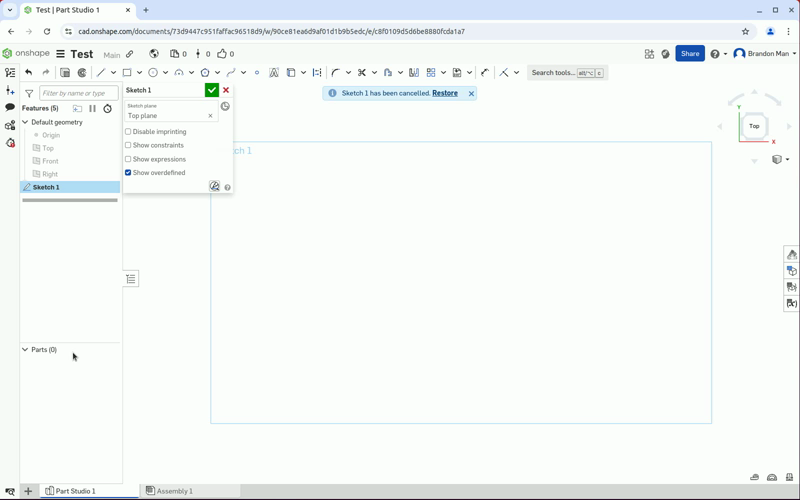
key_down(shift)
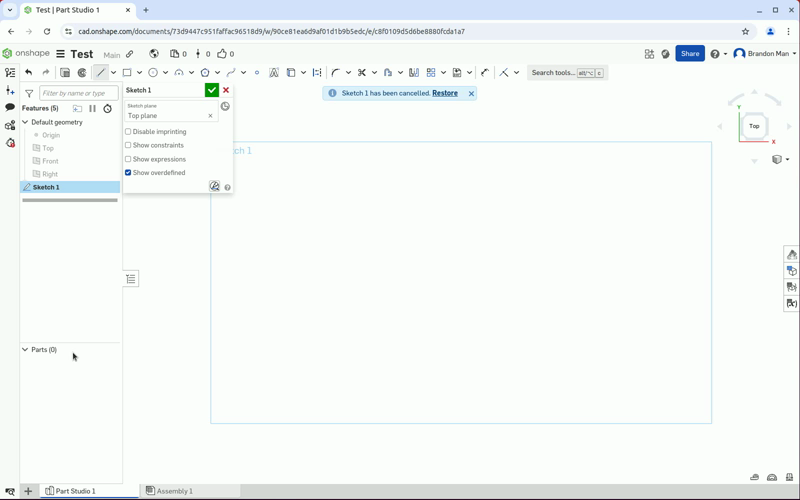
mouse_move(460, 282)
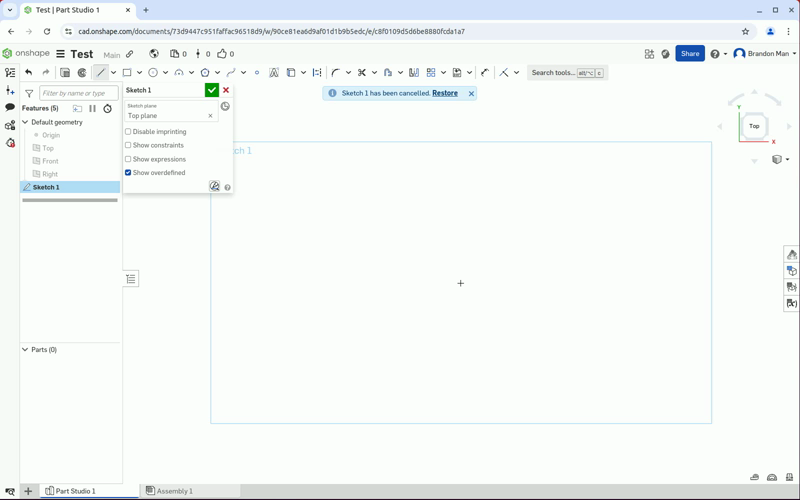
click(460, 282)
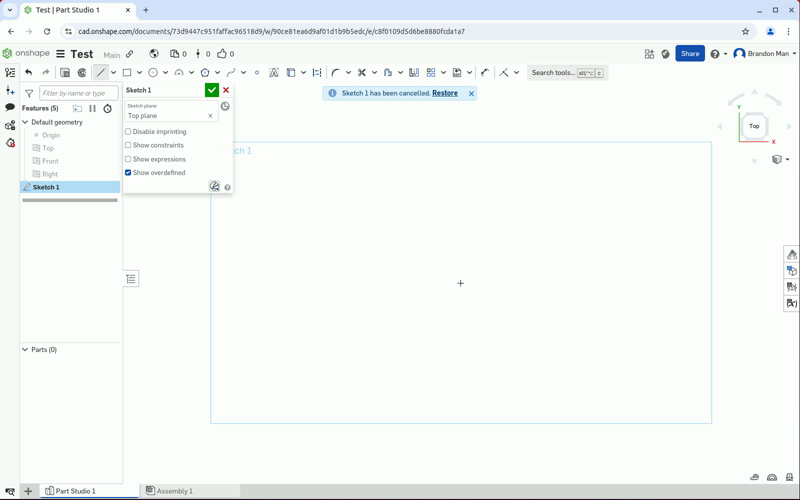
key_up(shift)
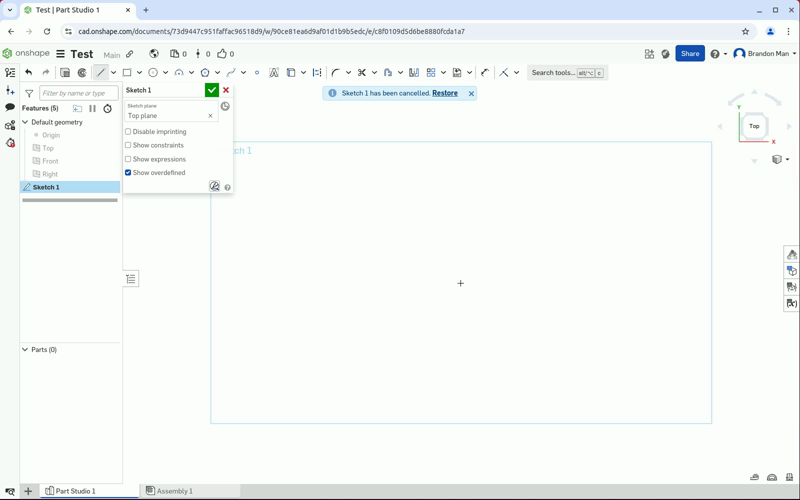
key_down(shift)
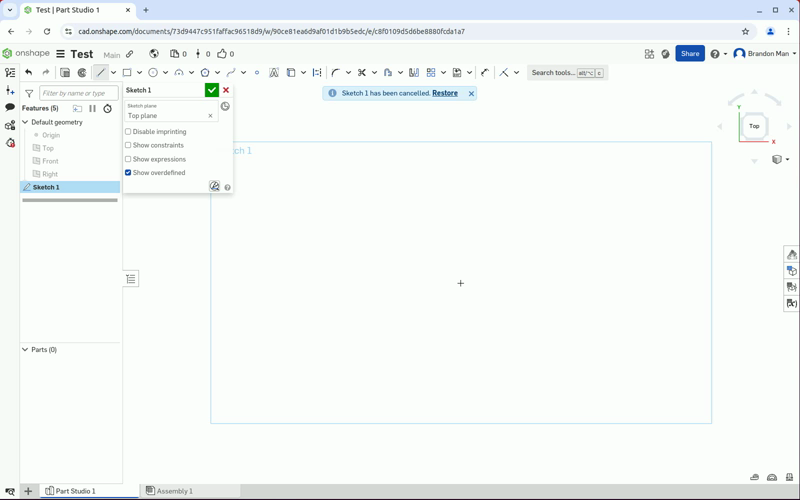
mouse_move(573, 282)
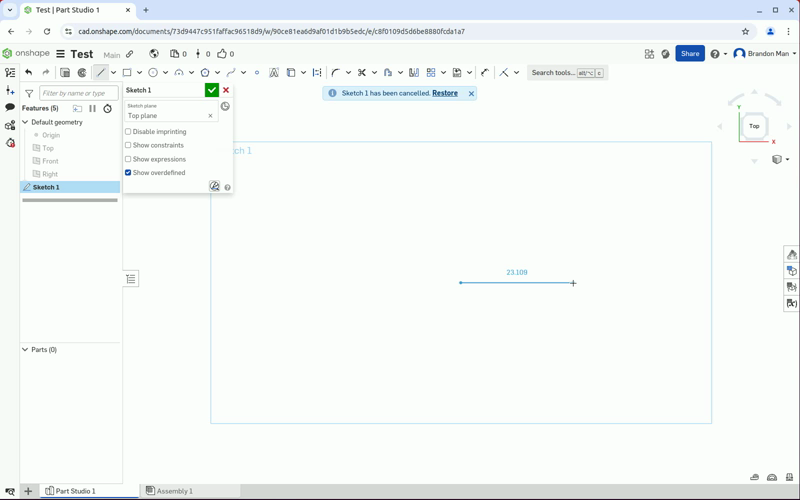
click(573, 282)
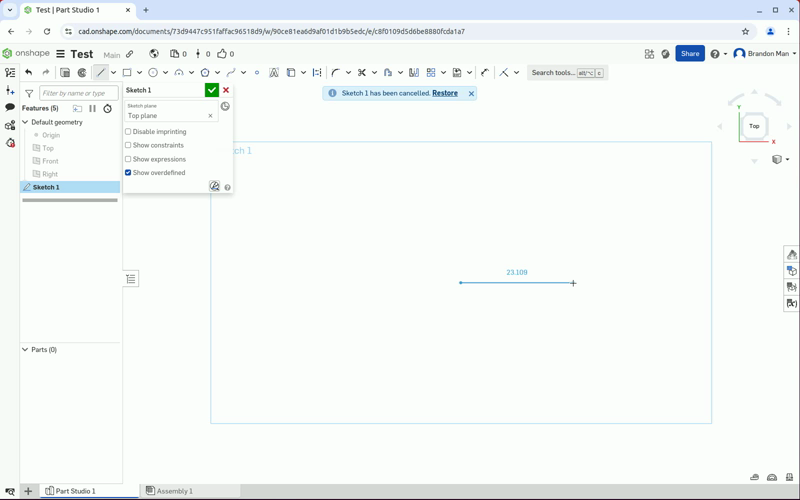
key_up(shift)
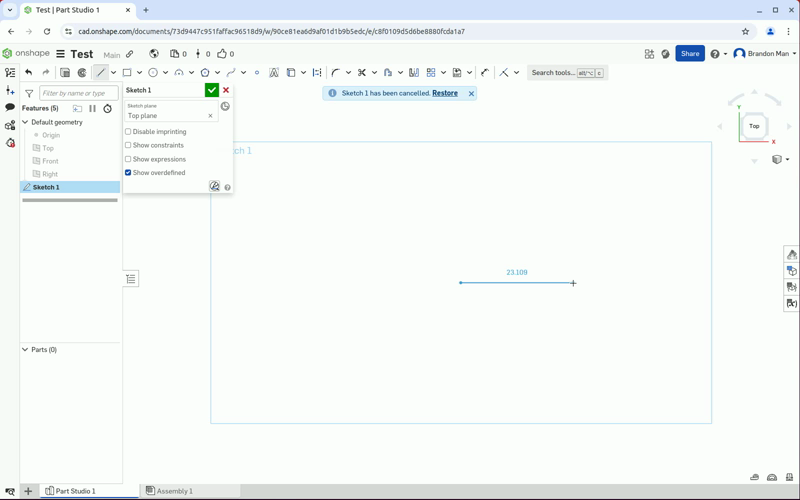
key_down(shift)
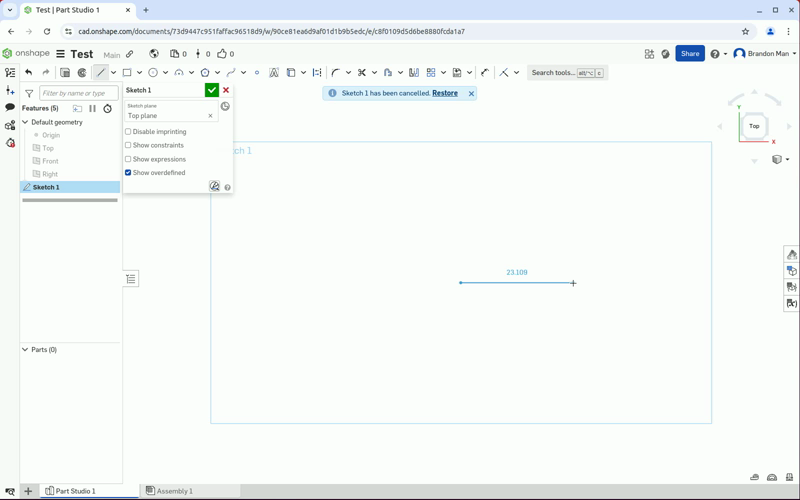
mouse_move(573, 208)
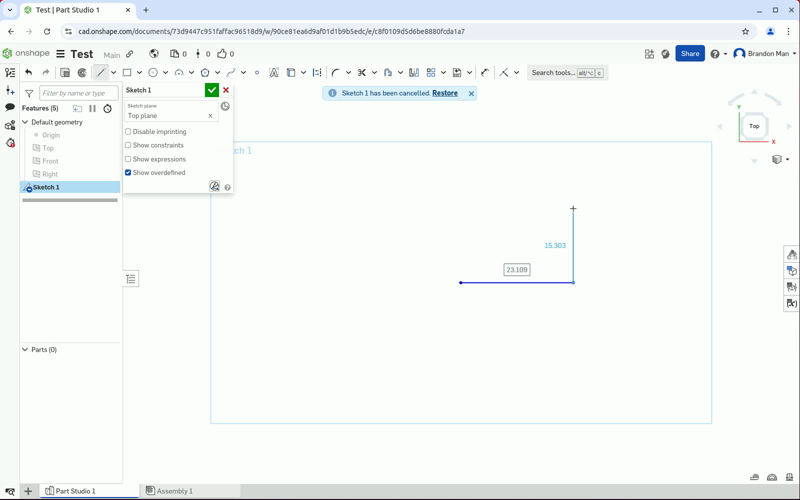
click(573, 208)
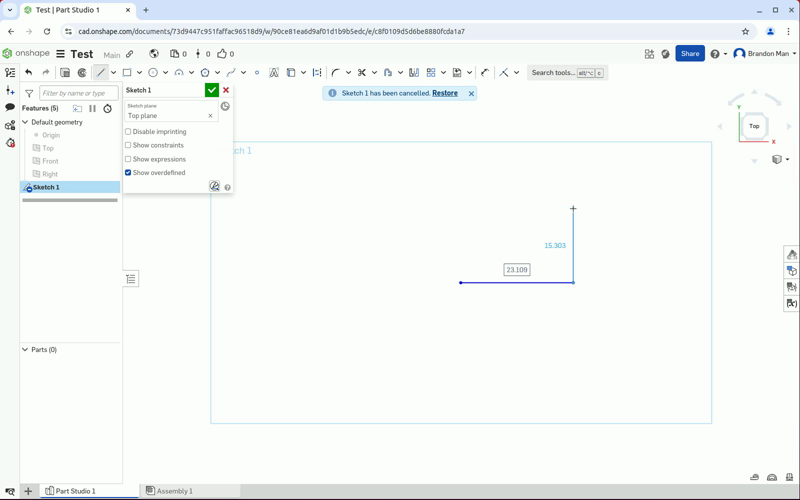
key_up(shift)
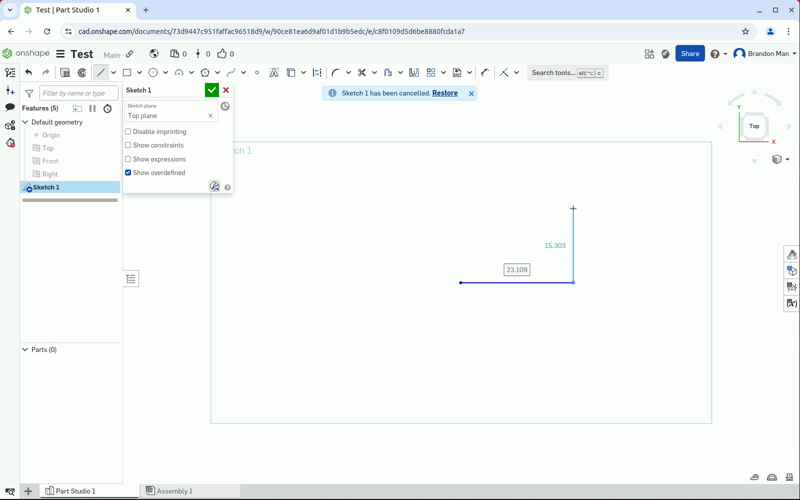
key_down(shift)
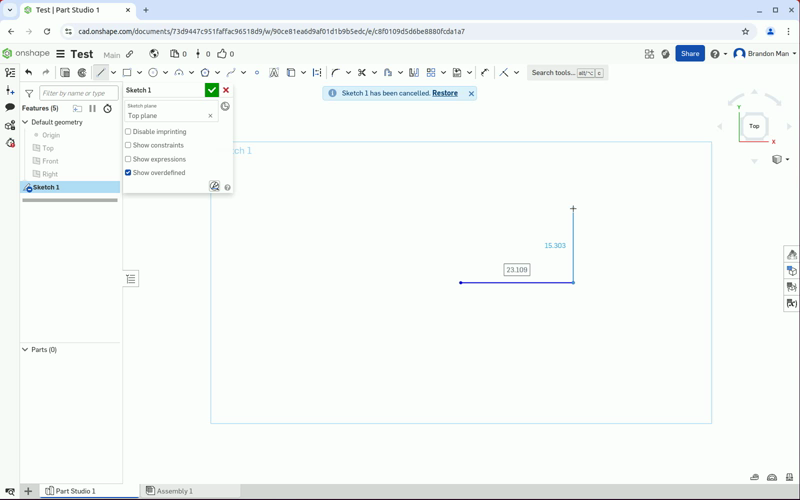
mouse_move(460, 208)
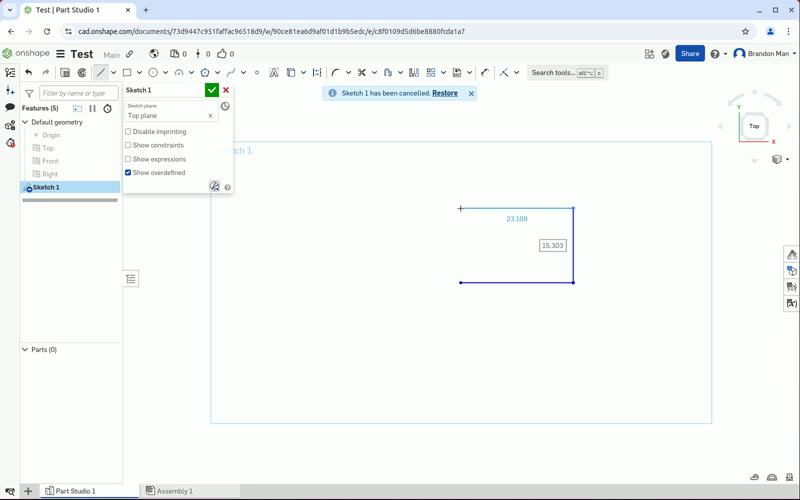
click(460, 208)
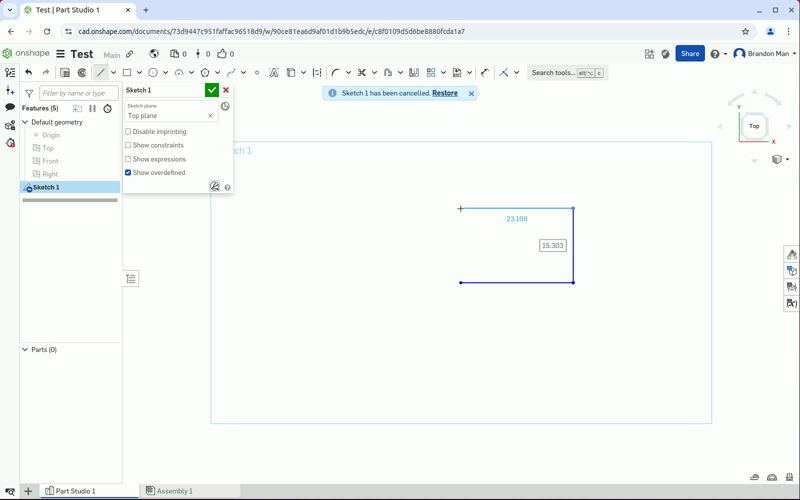
key_up(shift)
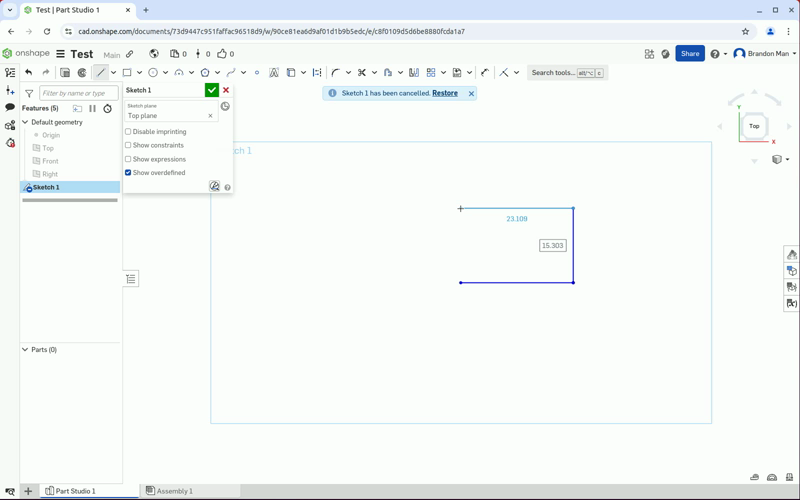
key_down(shift)
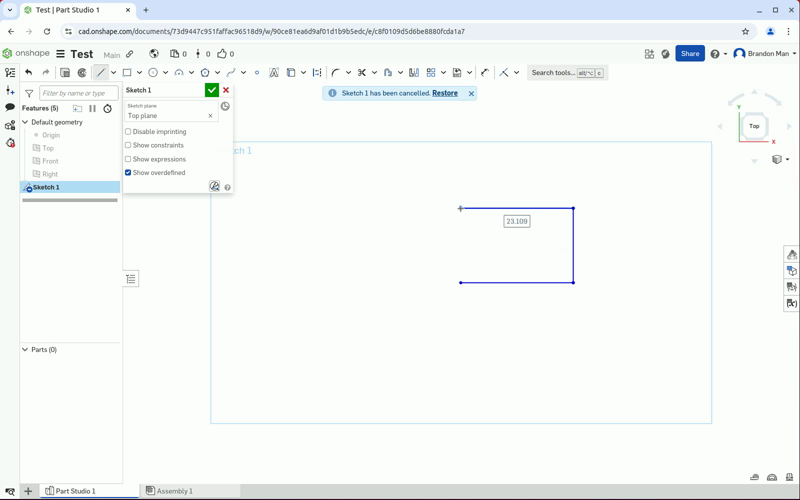
mouse_move(460, 282)
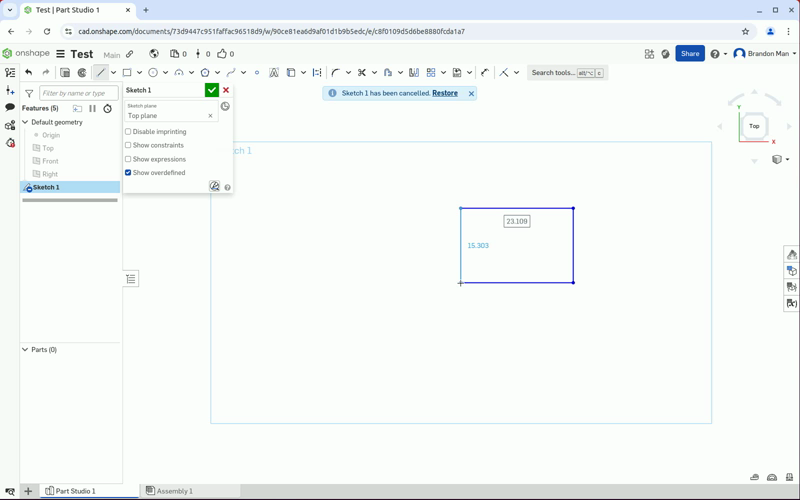
key_up(shift)
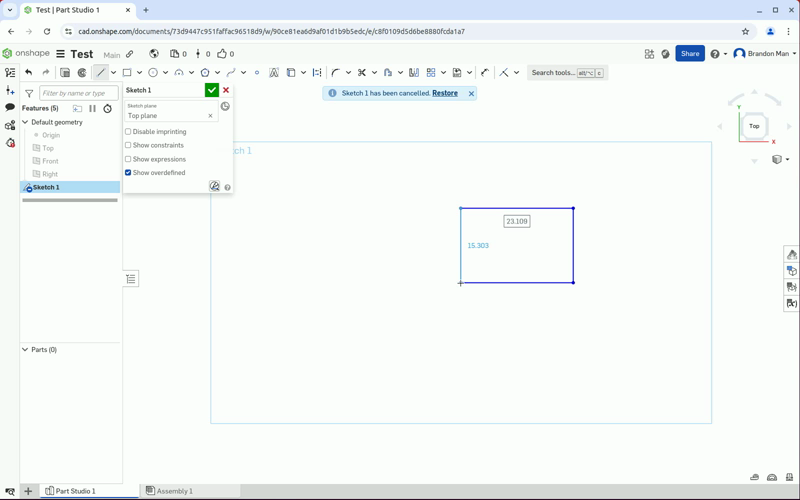
click(460, 282)
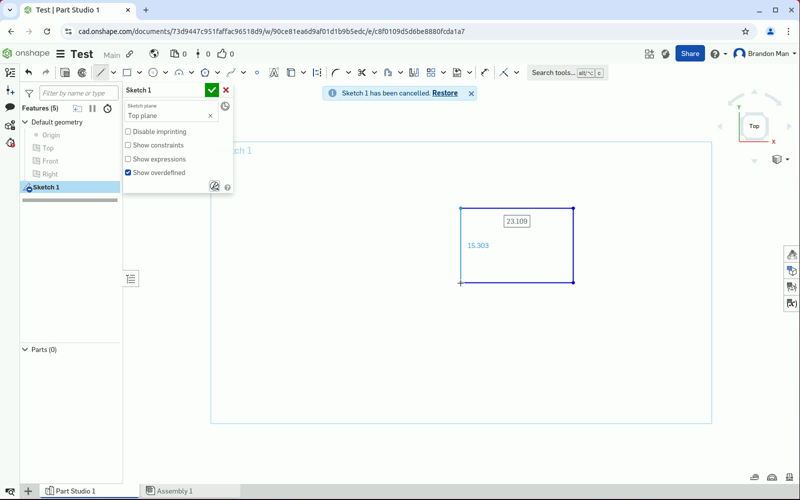
key(esc)
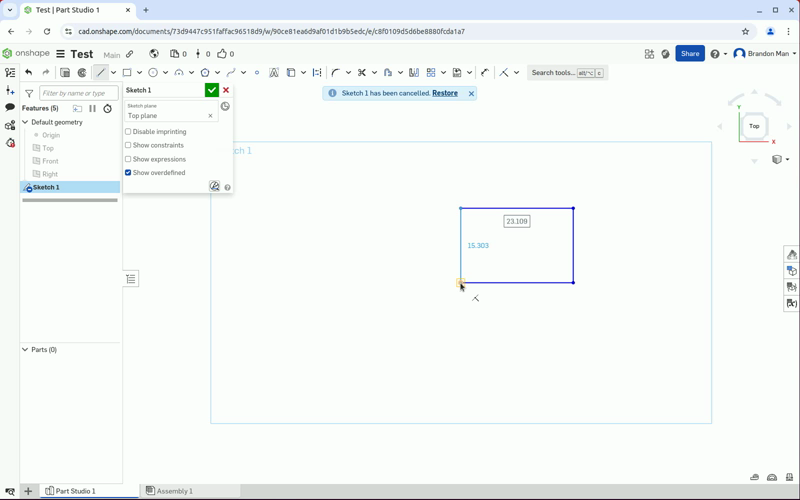
mouse_move(493, 253)
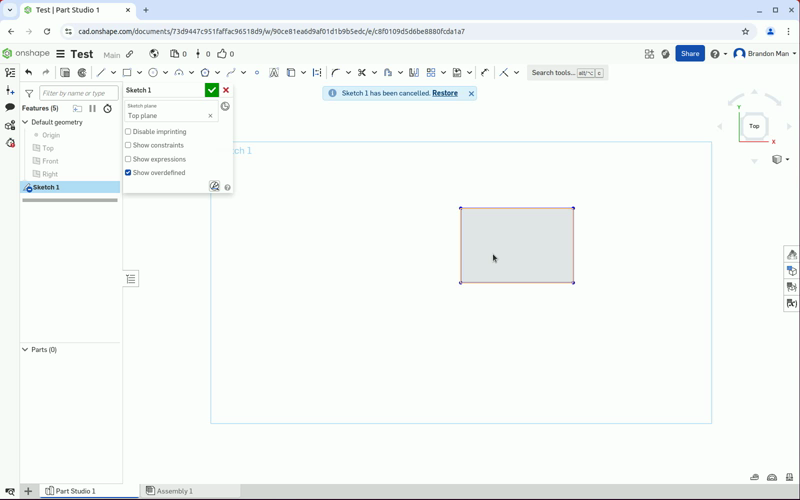
click(493, 253)
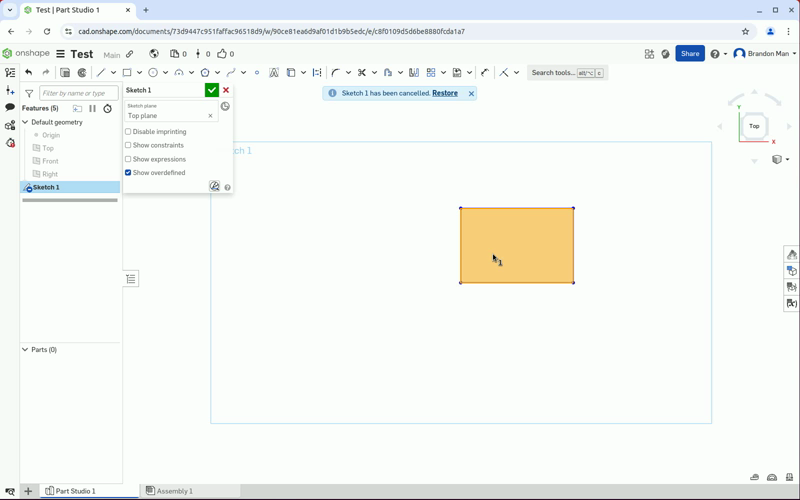
mouse_move(73, 352)
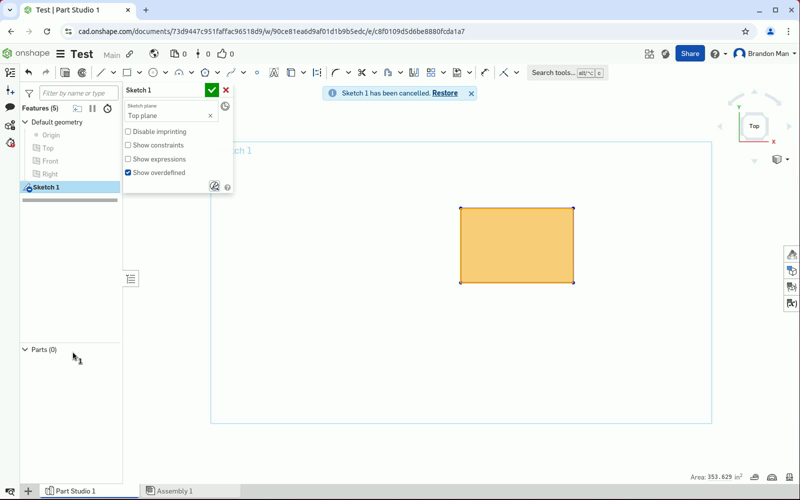
key(shift+y)
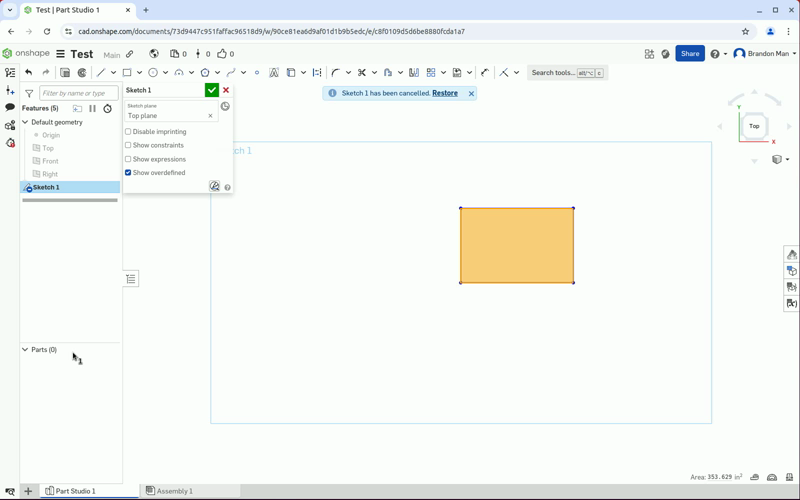
key(shift+e)
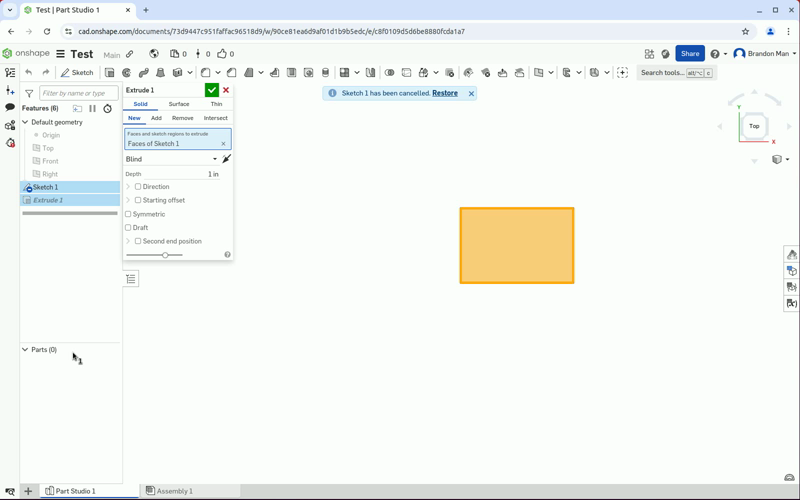
mouse_move(143, 106)
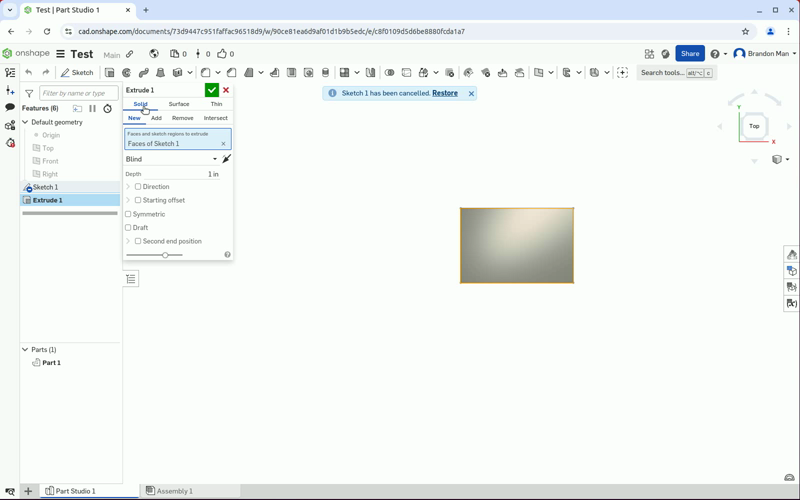
click(143, 106)
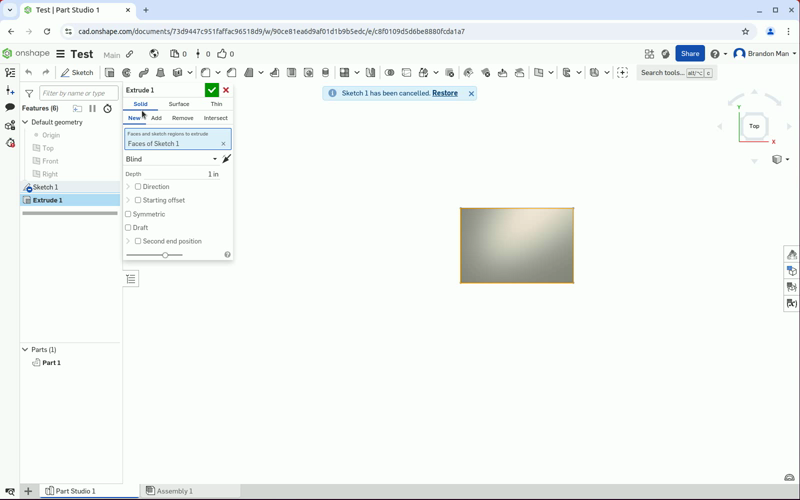
mouse_move(137, 120)
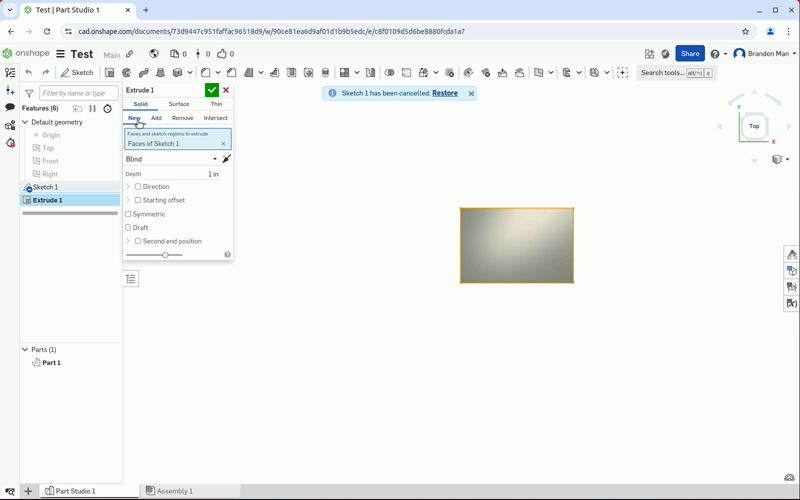
click(137, 120)
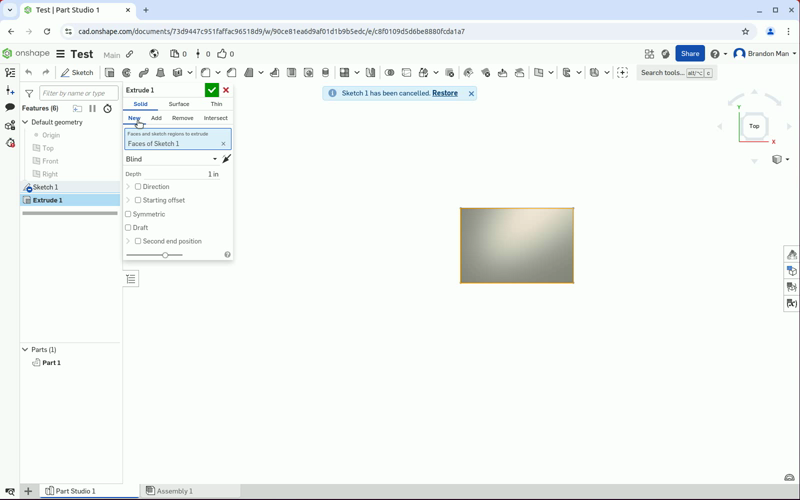
key(tab, 4)
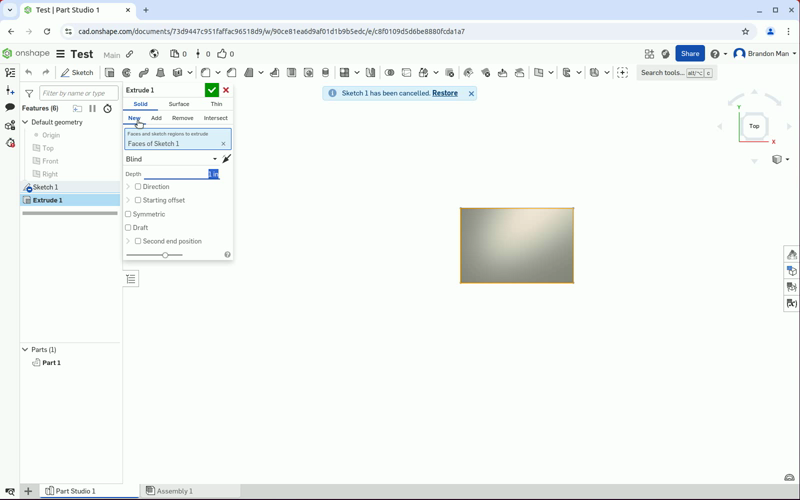
text(15.405)
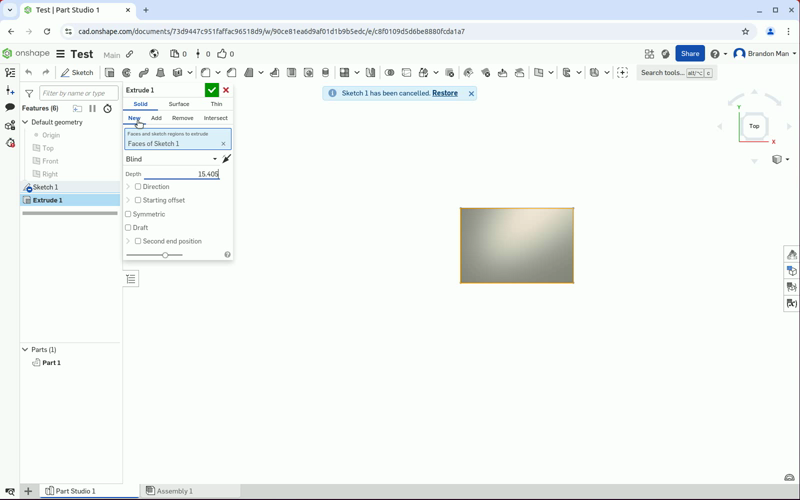
key(enter)
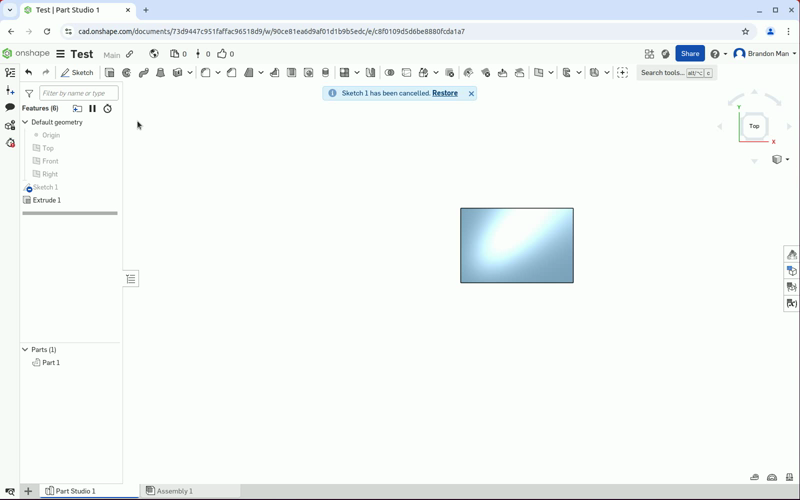
key(shift+h)
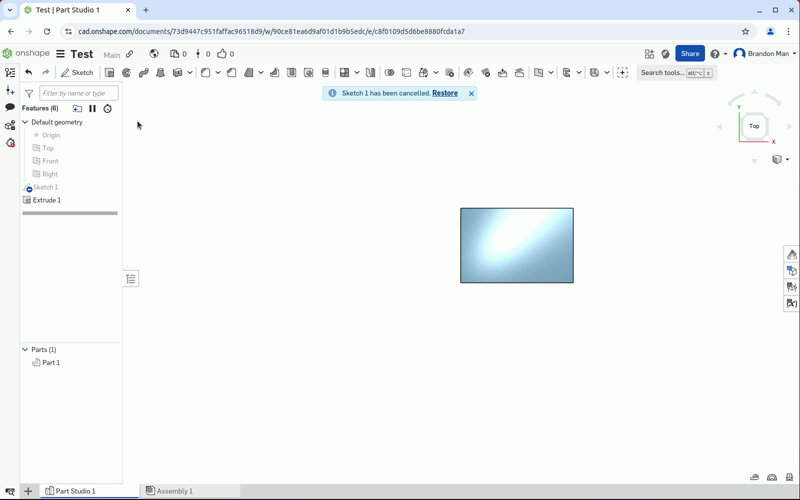
key(shift+h)
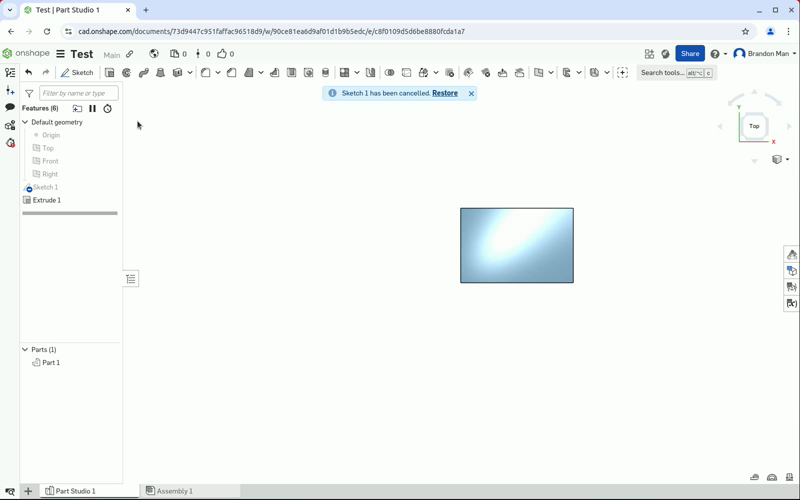
mouse_move(73, 189)
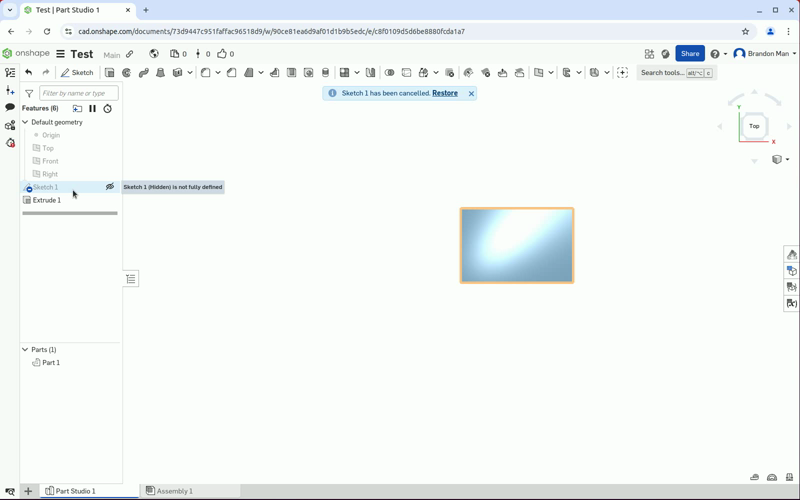
click(73, 189)
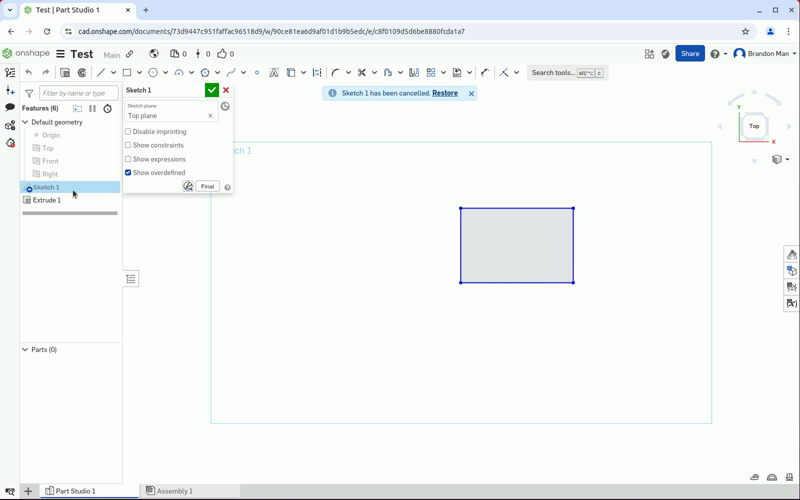
mouse_move(229, 92)
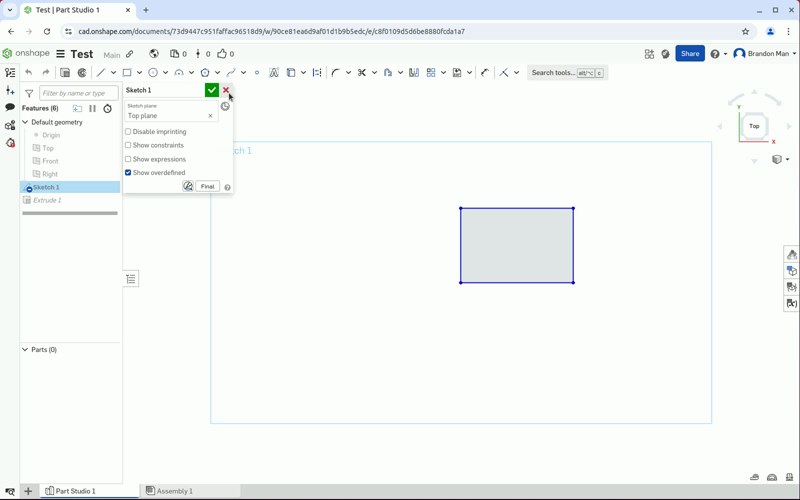
click(229, 92)
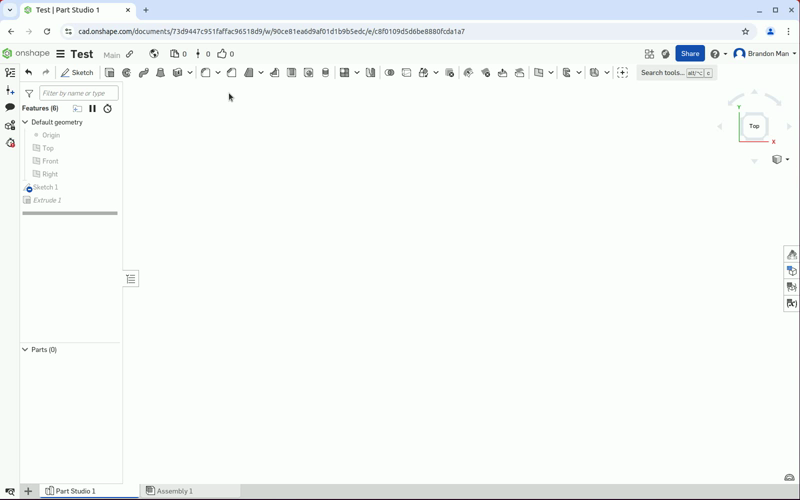
mouse_move(73, 352)
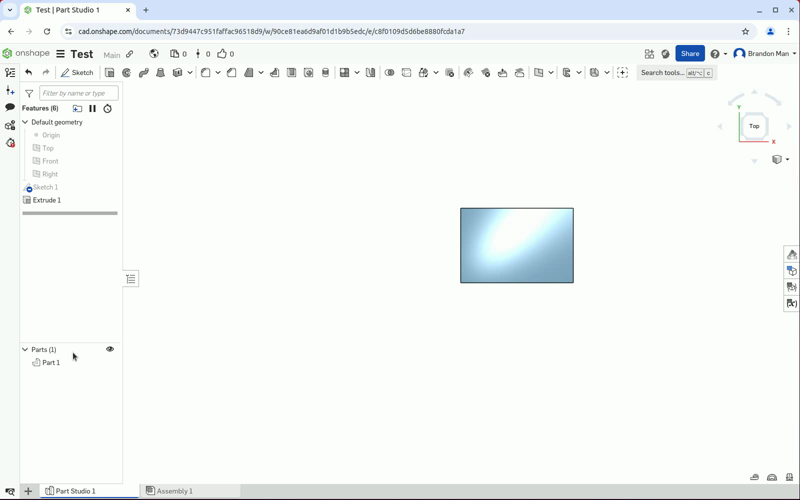
key(y)
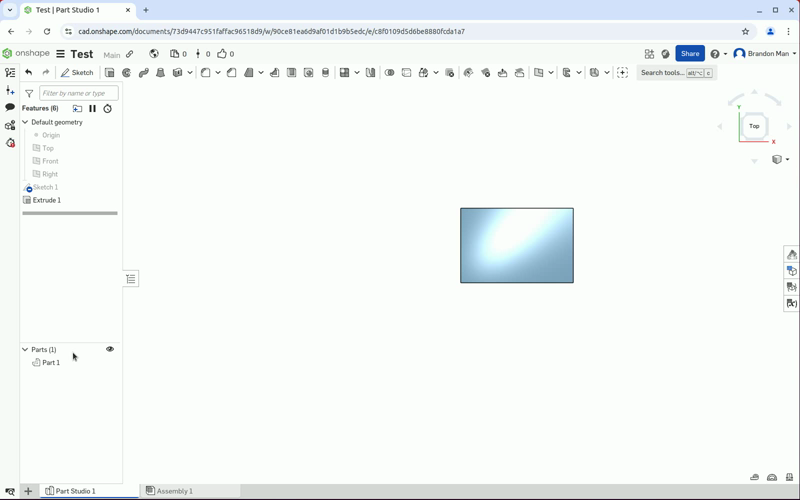
key(shift+p)
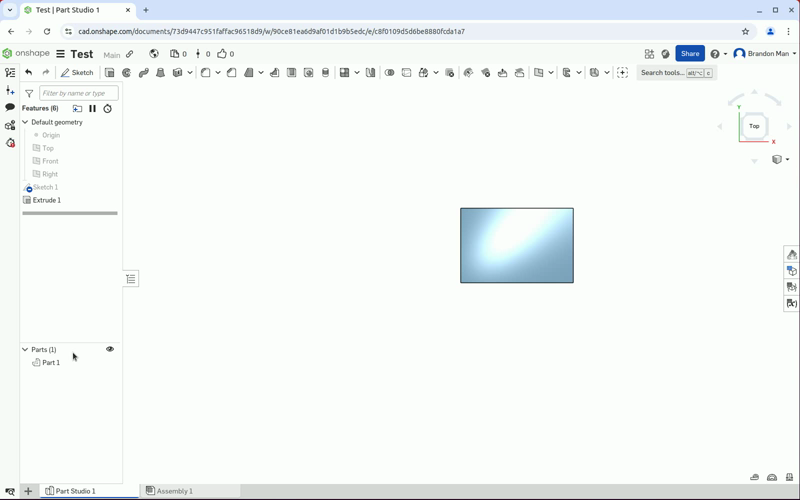
key(space)
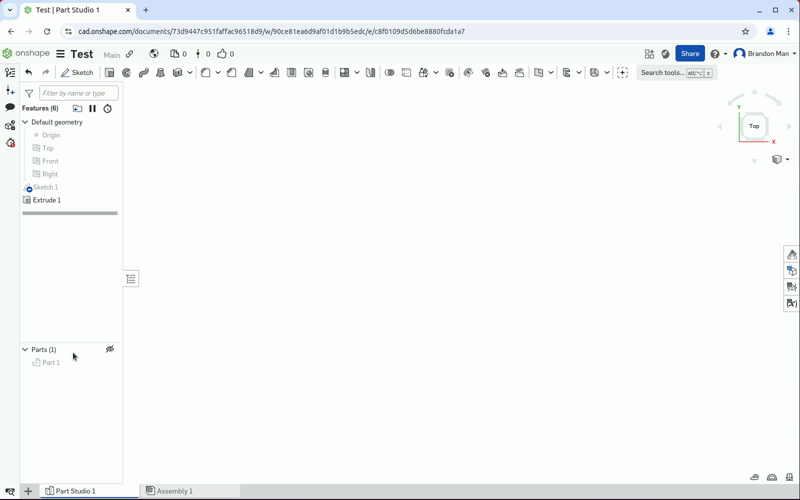
key_down(shift)
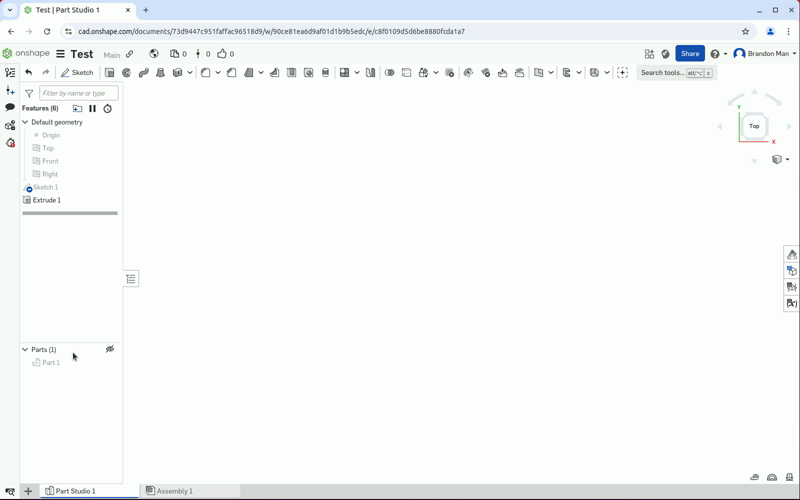
key(up)
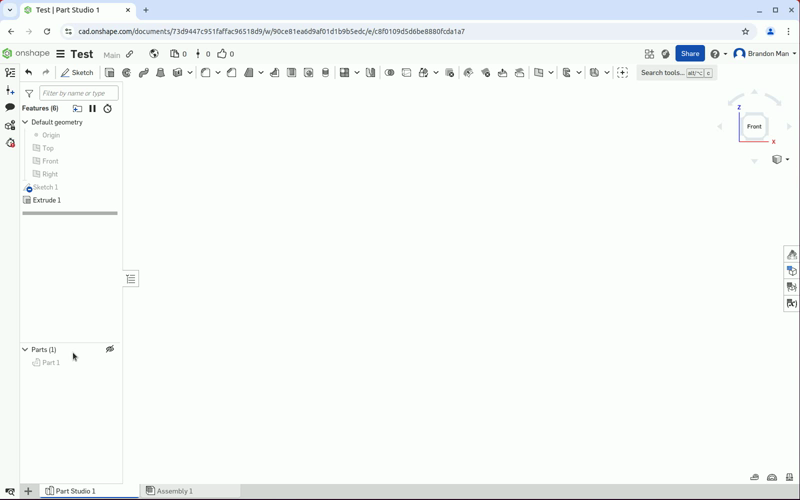
key_up(shift)
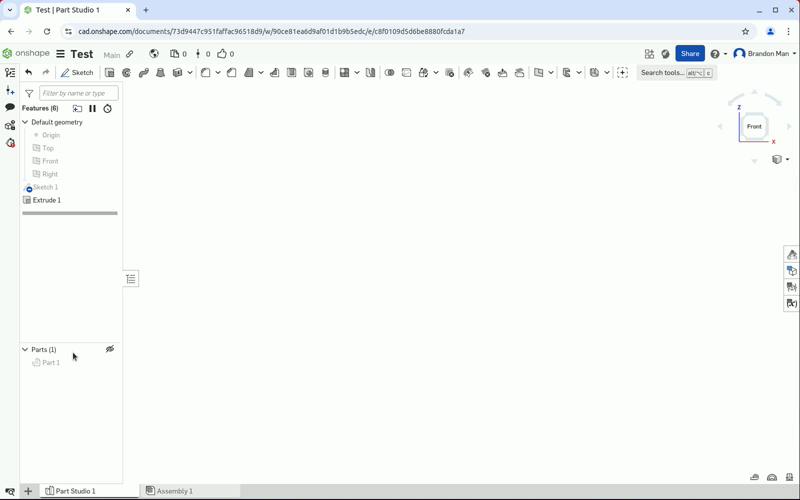
key(space)
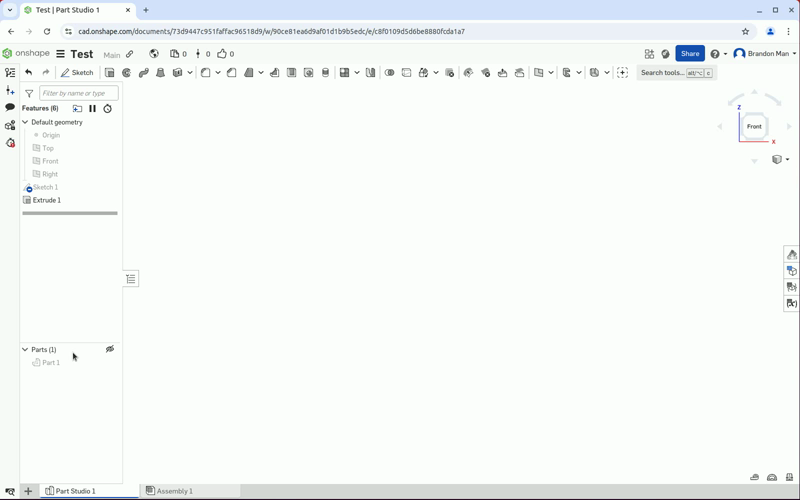
key_down(shift)
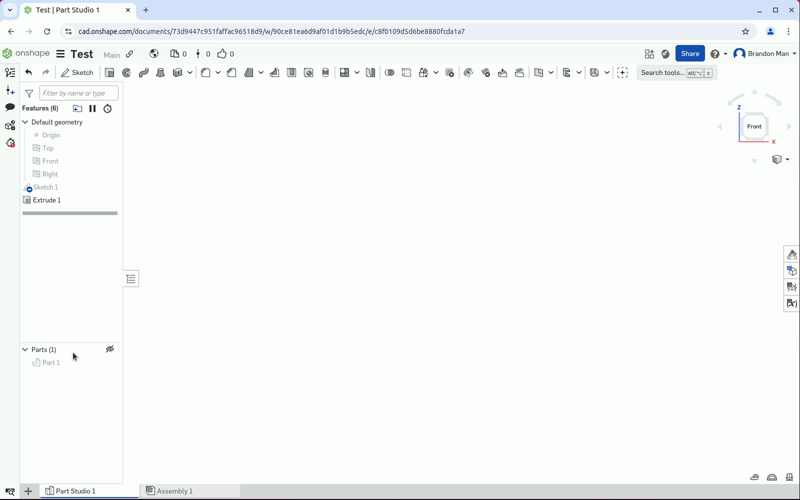
key(left)
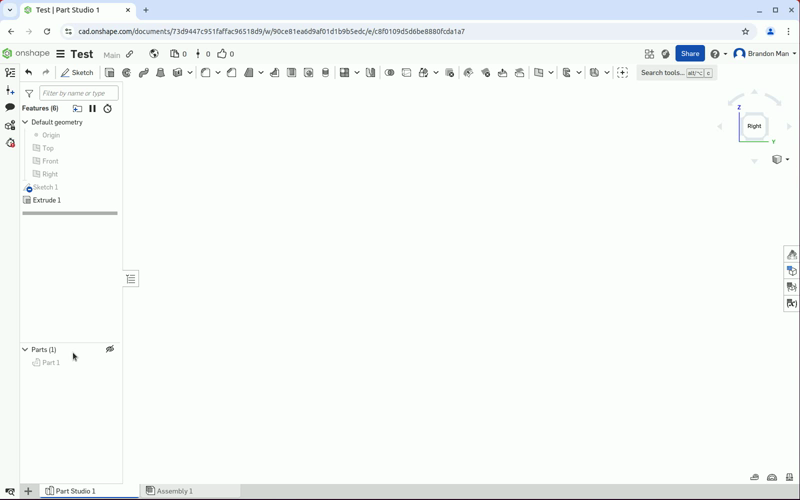
key_up(shift)
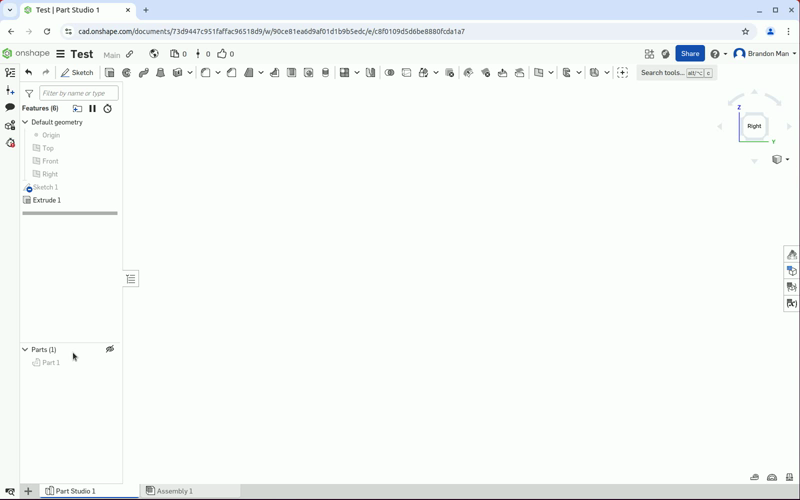
mouse_move(73, 352)
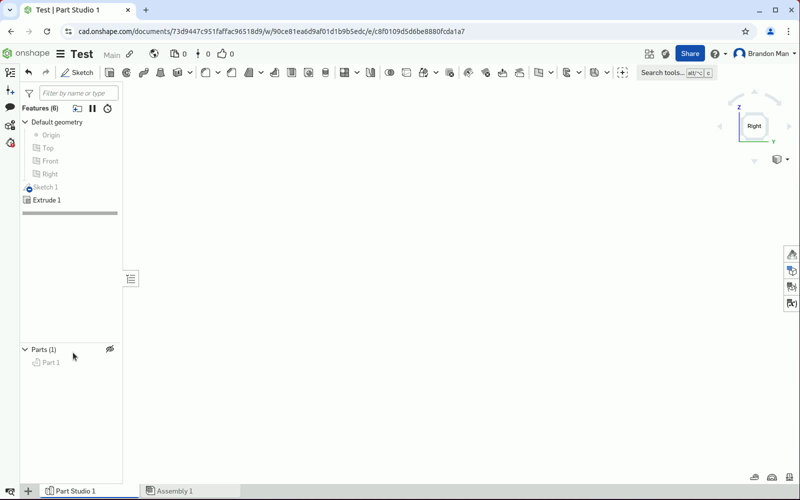
key(shift+y)
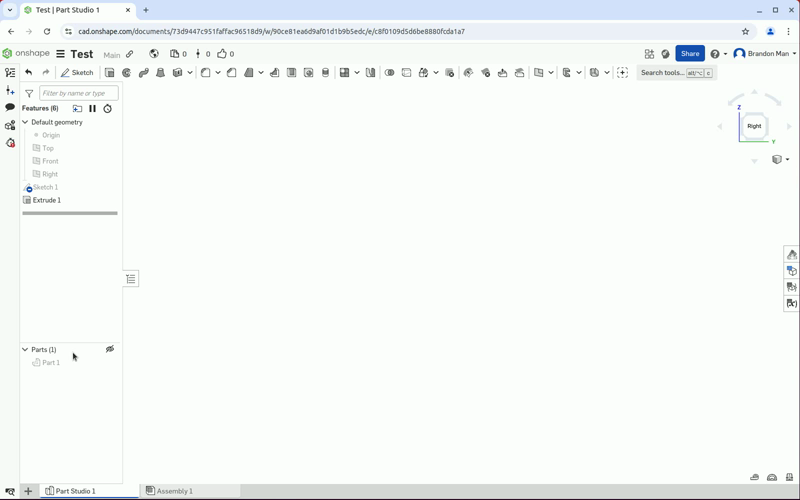
key(shift+s)
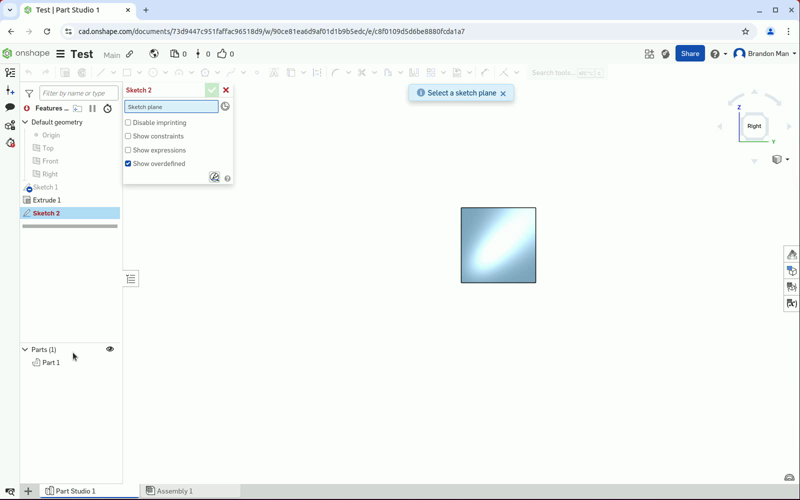
mouse_move(73, 176)
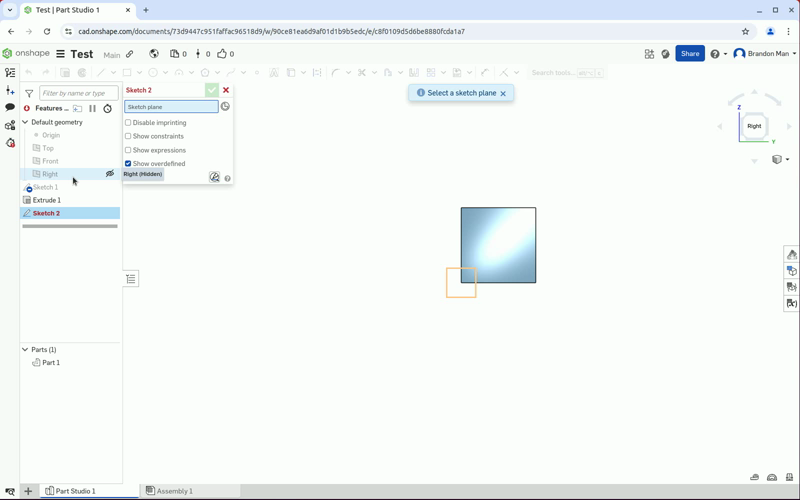
click(73, 176)
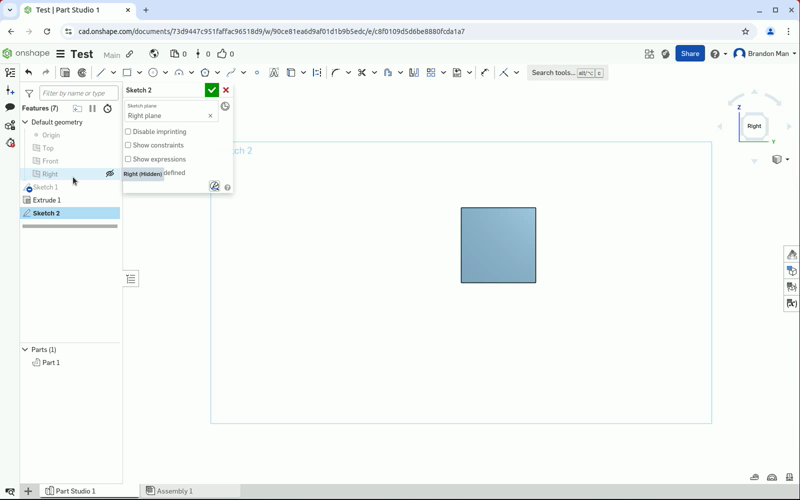
mouse_move(73, 352)
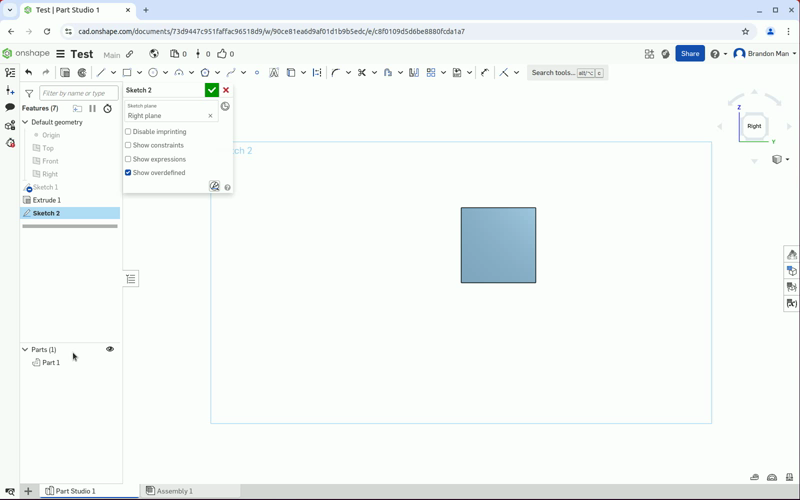
key(y)
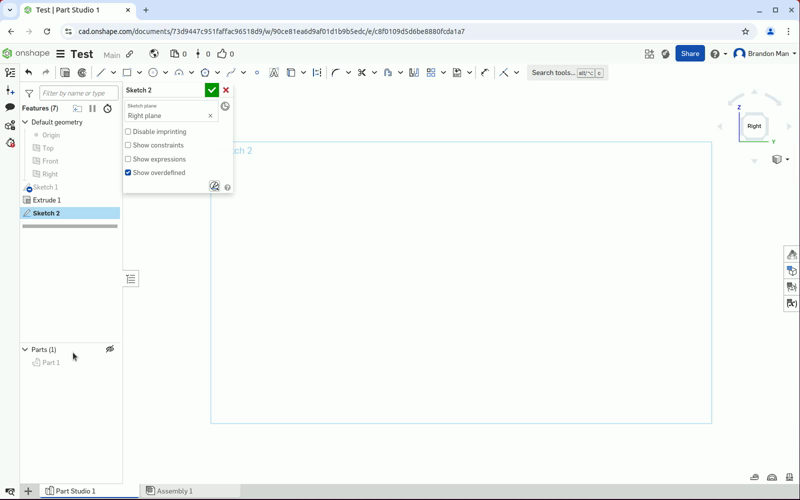
key(l)
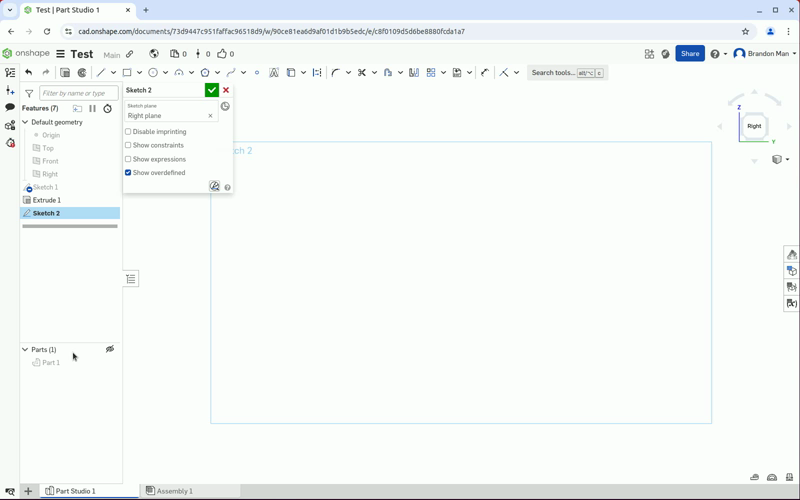
key_down(shift)
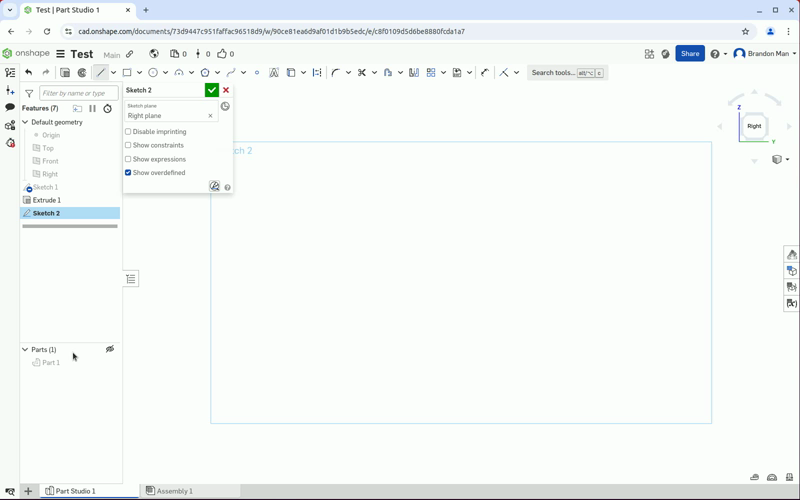
mouse_move(460, 226)
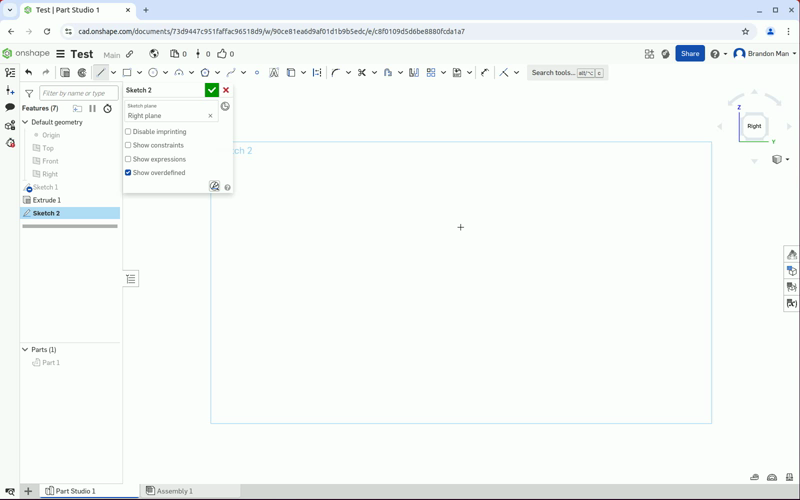
click(460, 226)
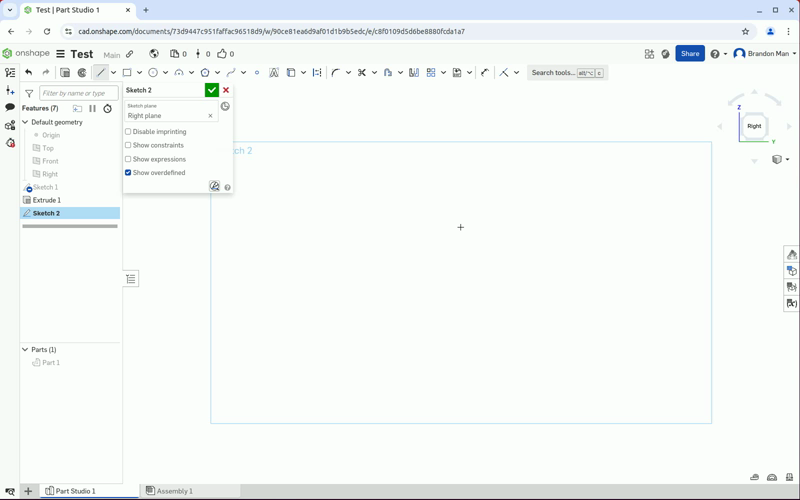
key_up(shift)
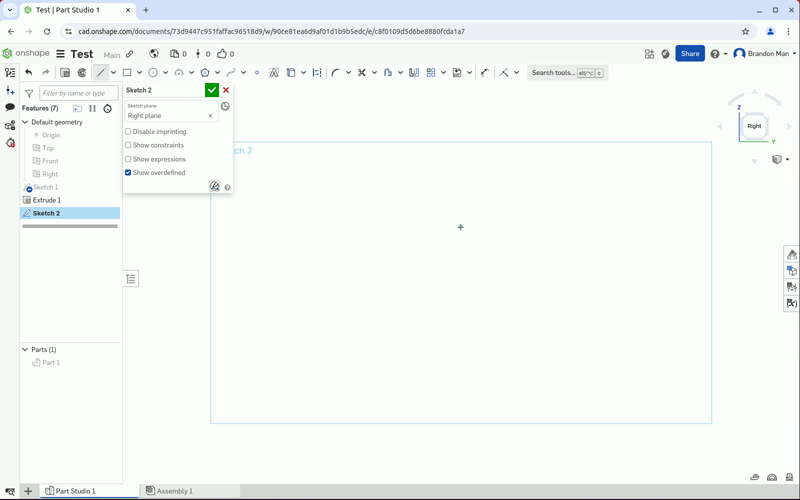
key_down(shift)
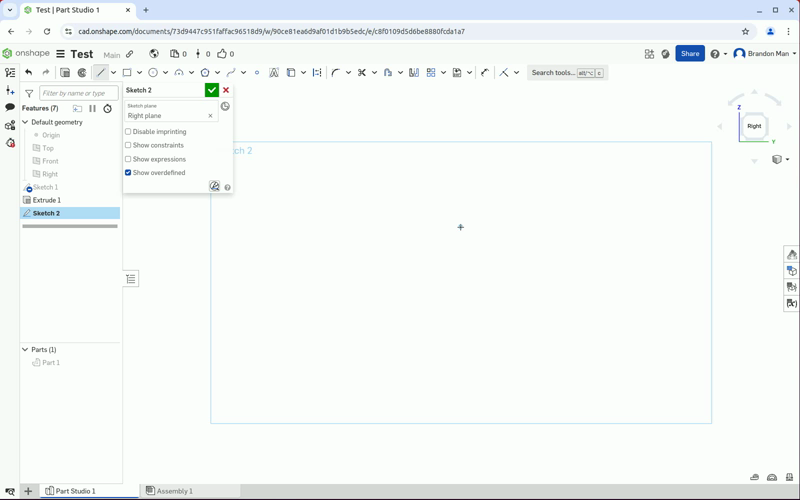
mouse_move(536, 264)
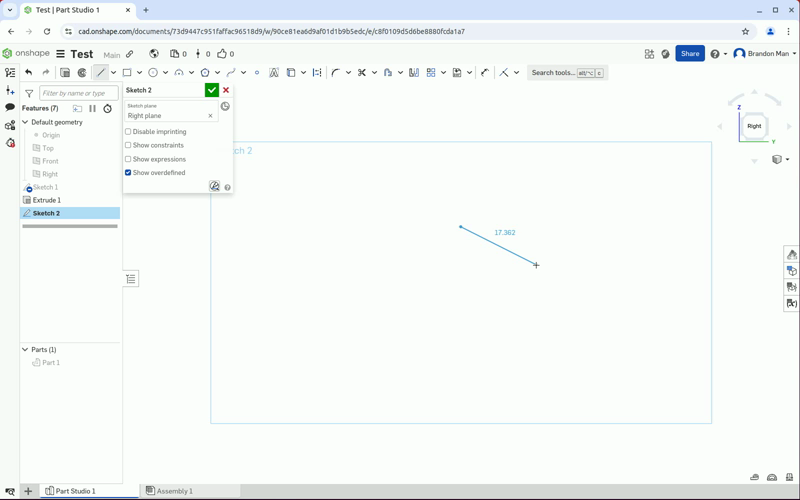
click(536, 264)
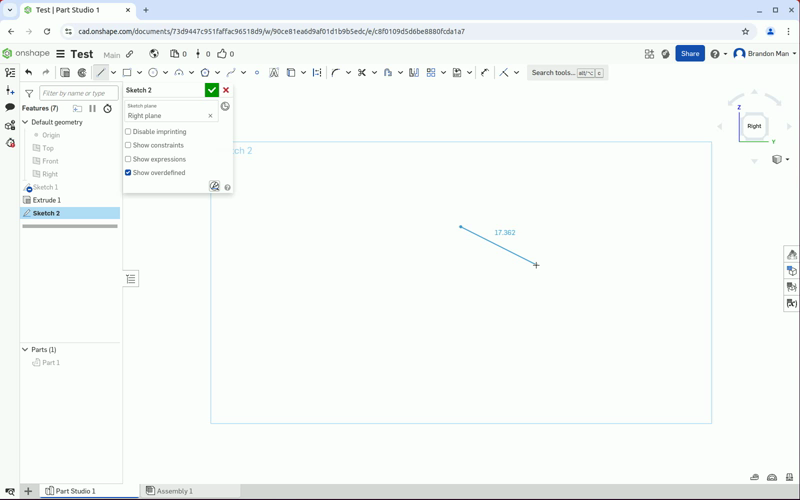
key_up(shift)
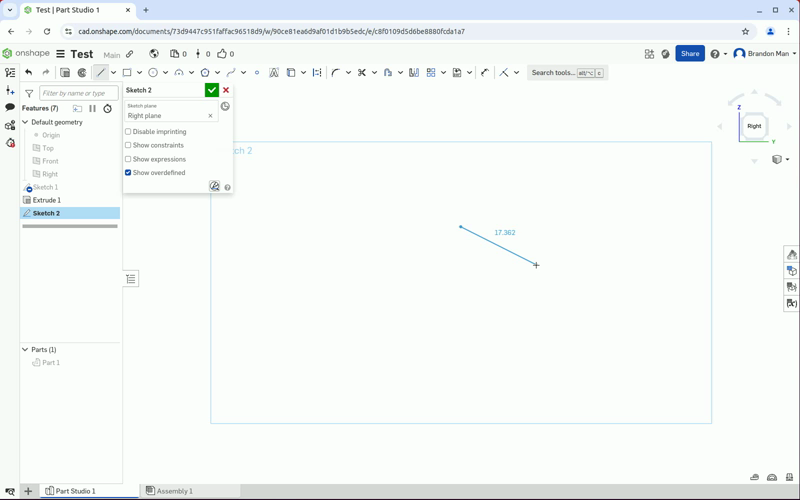
key_down(shift)
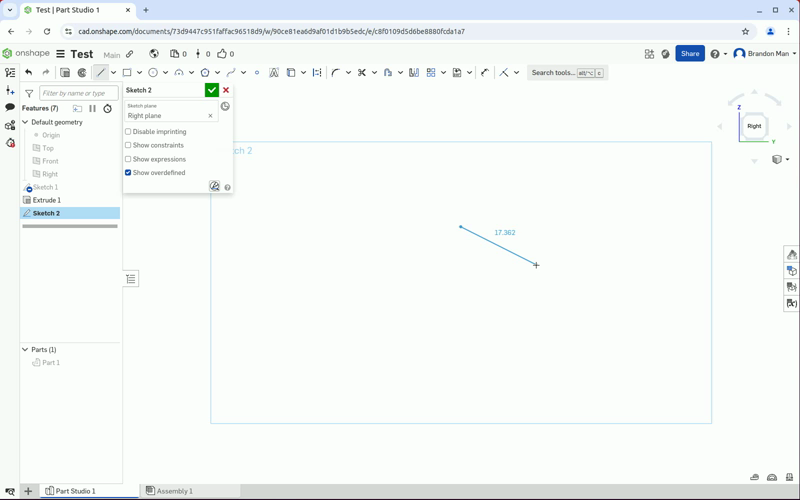
mouse_move(566, 264)
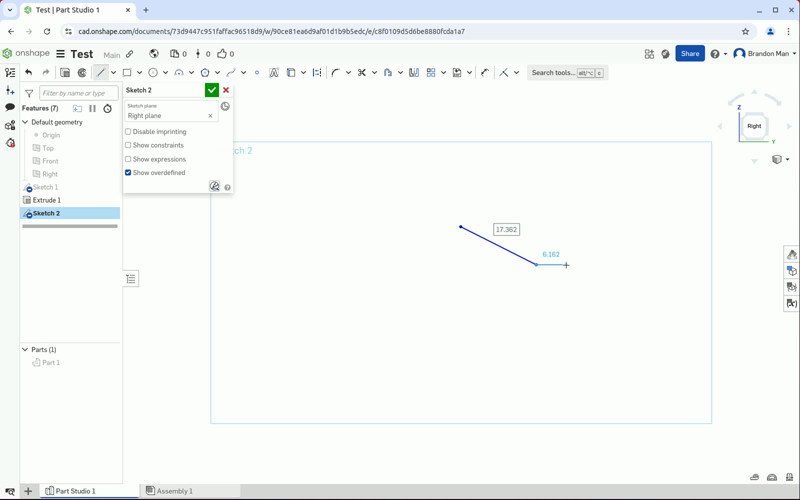
mouse_move(536, 207)
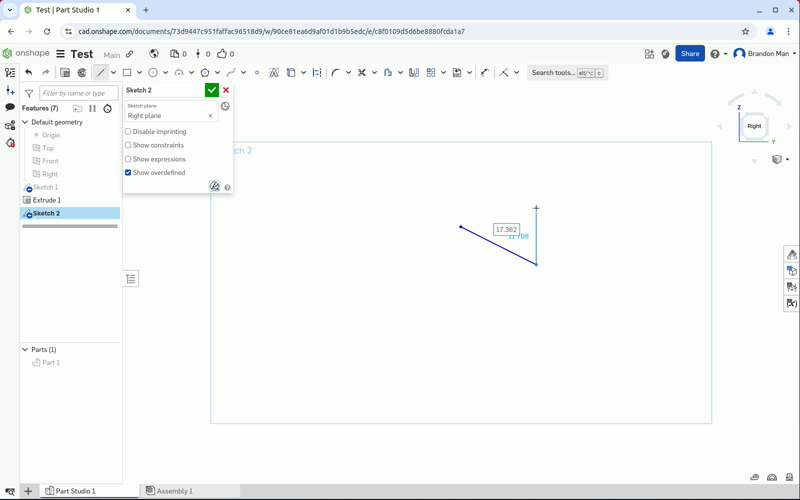
click(536, 207)
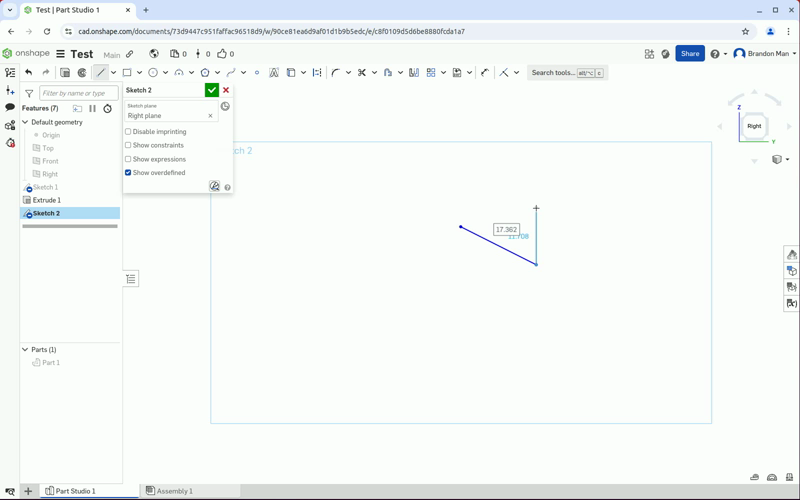
key_up(shift)
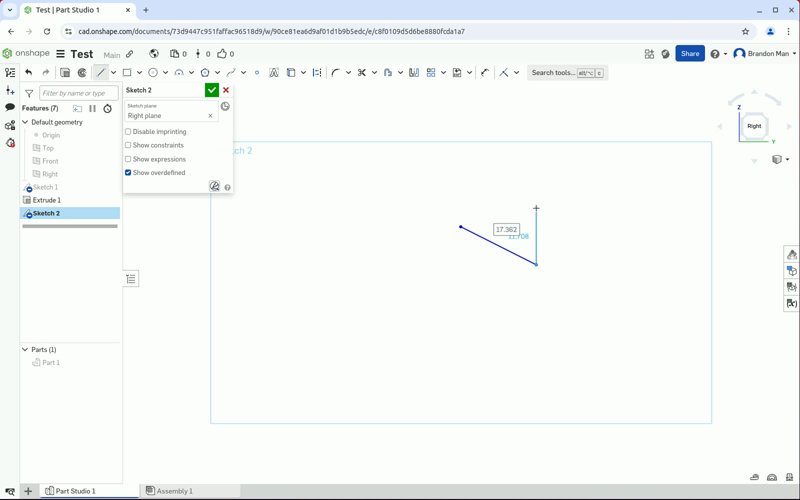
key_down(shift)
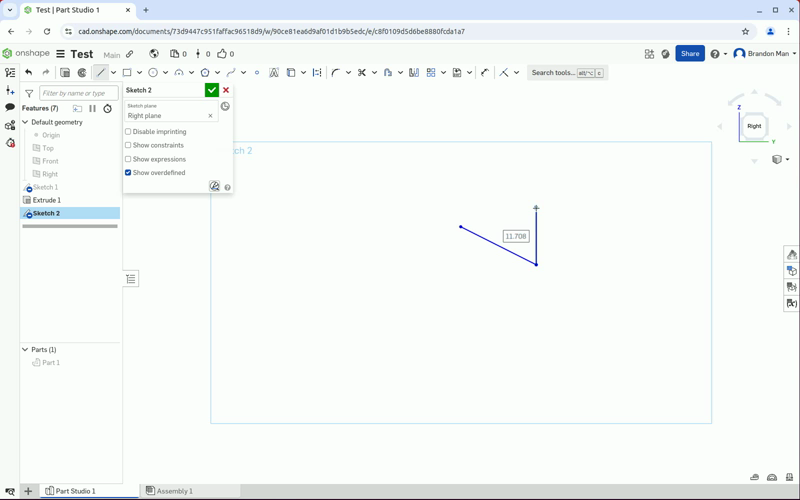
mouse_move(460, 207)
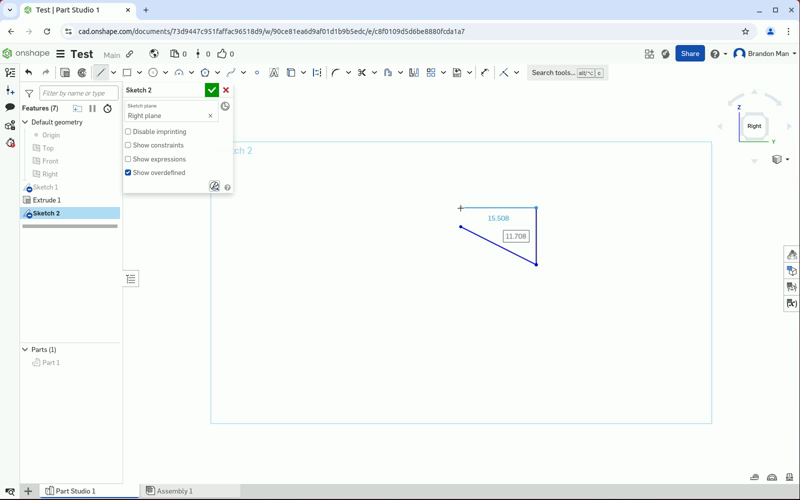
click(460, 207)
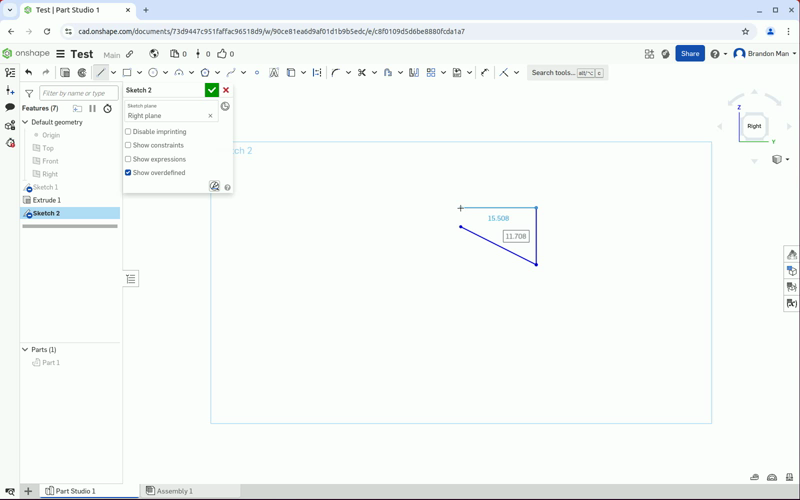
key_up(shift)
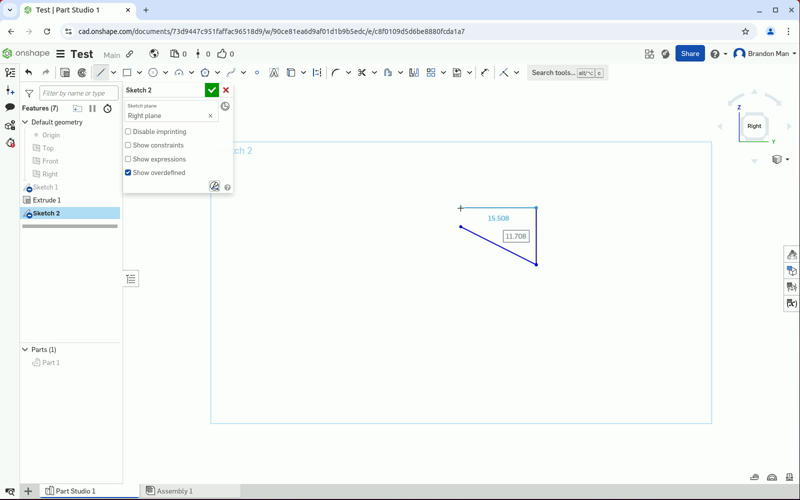
mouse_move(490, 207)
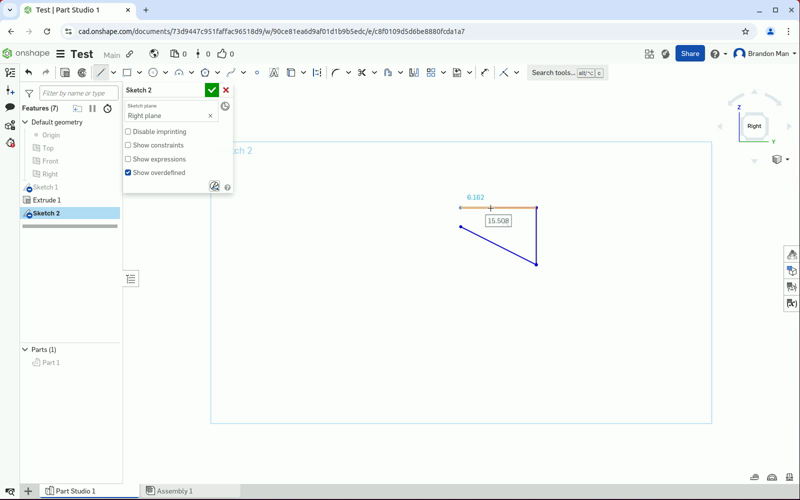
key_down(shift)
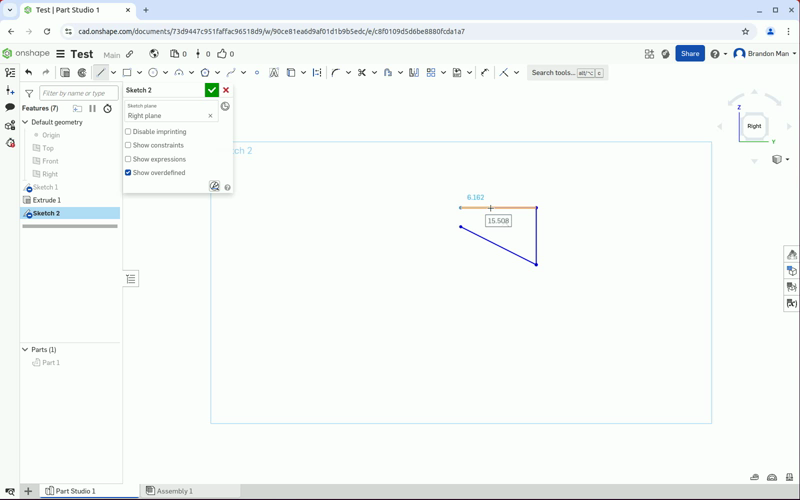
mouse_move(460, 226)
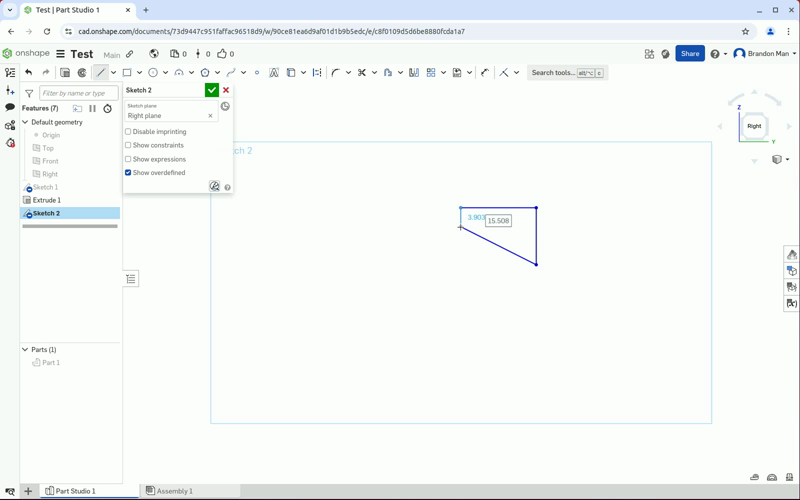
key_up(shift)
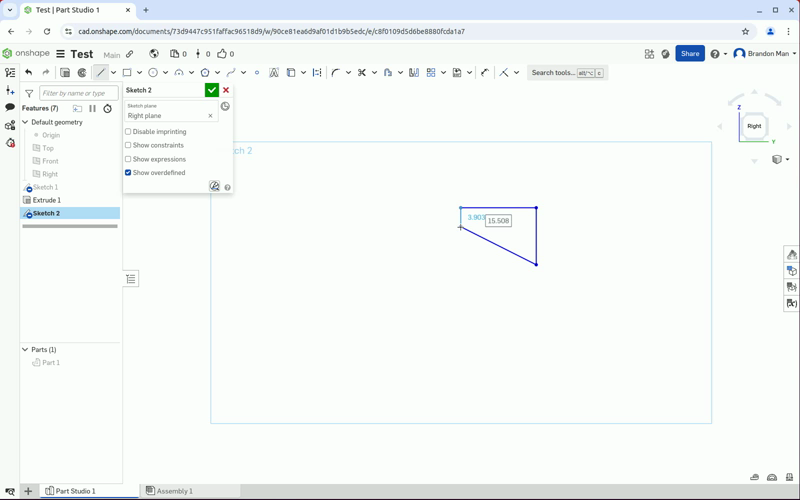
click(460, 226)
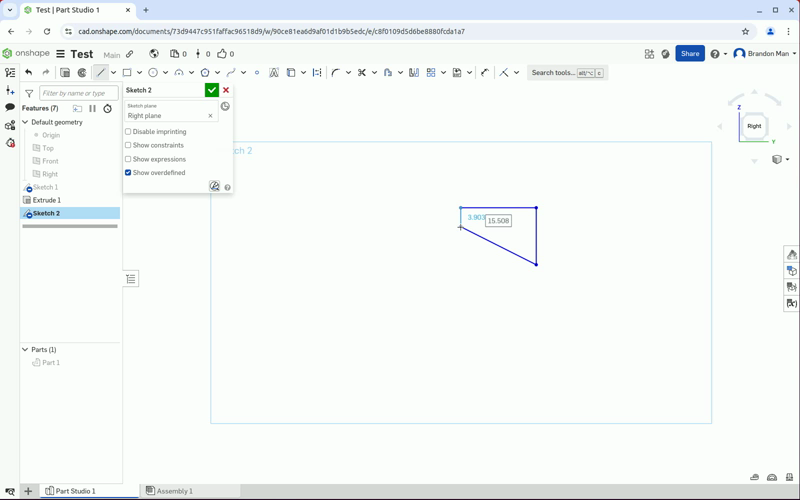
key(esc)
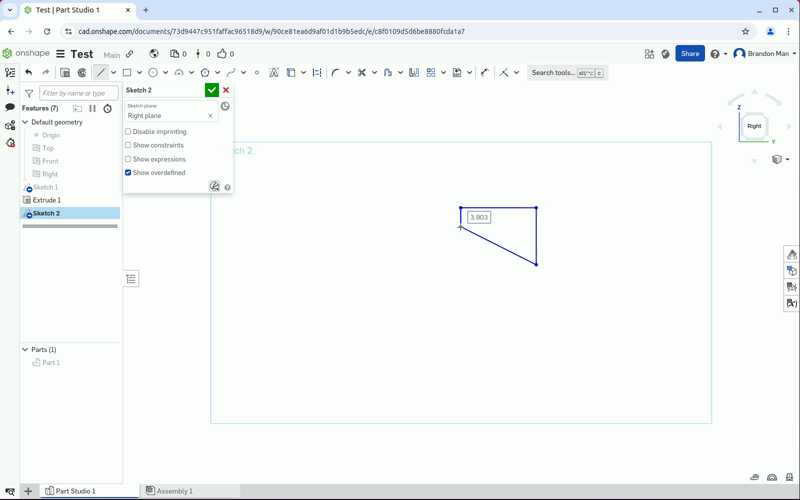
mouse_move(506, 223)
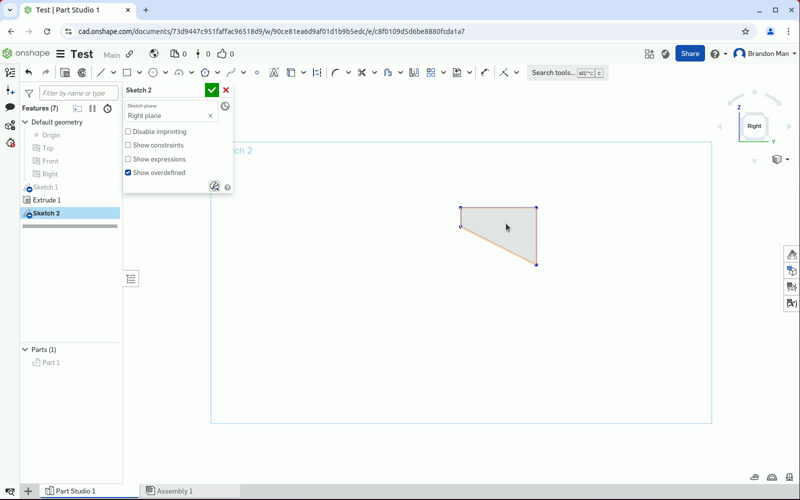
click(506, 223)
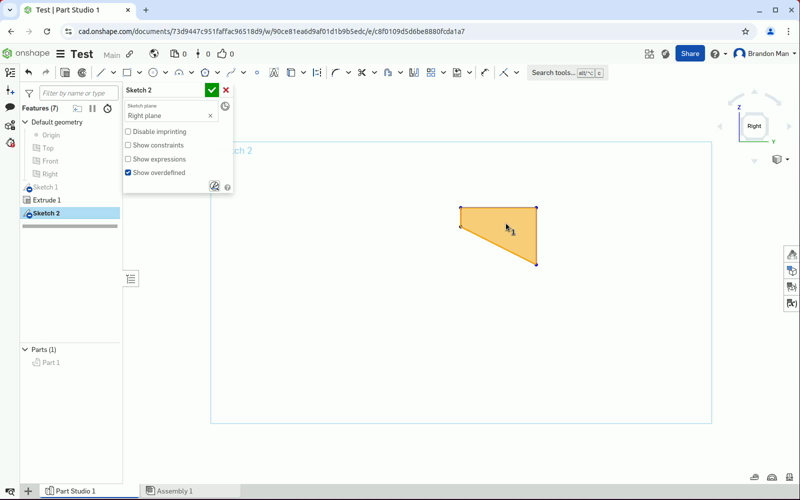
mouse_move(73, 352)
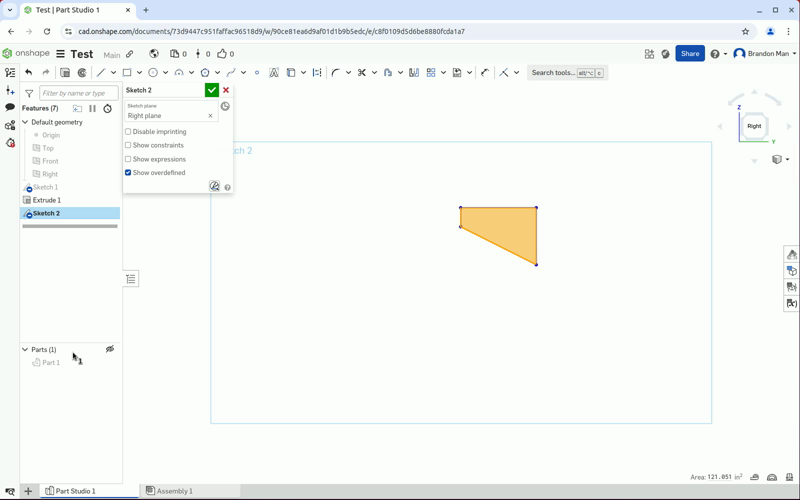
key(shift+y)
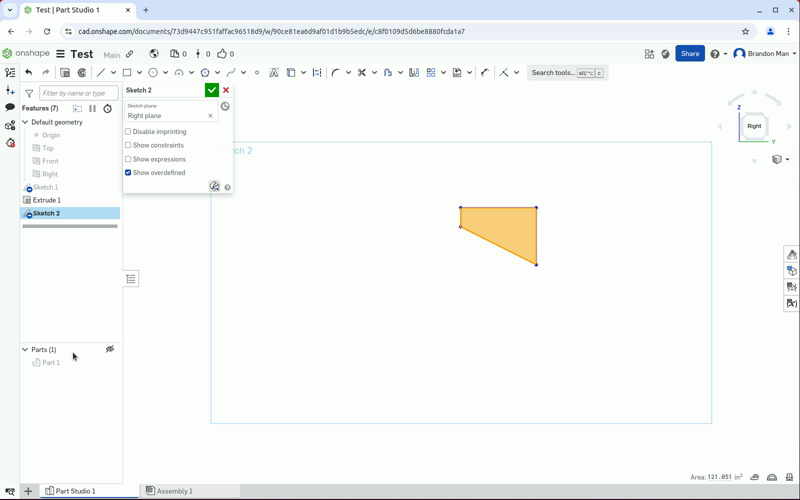
key(shift+e)
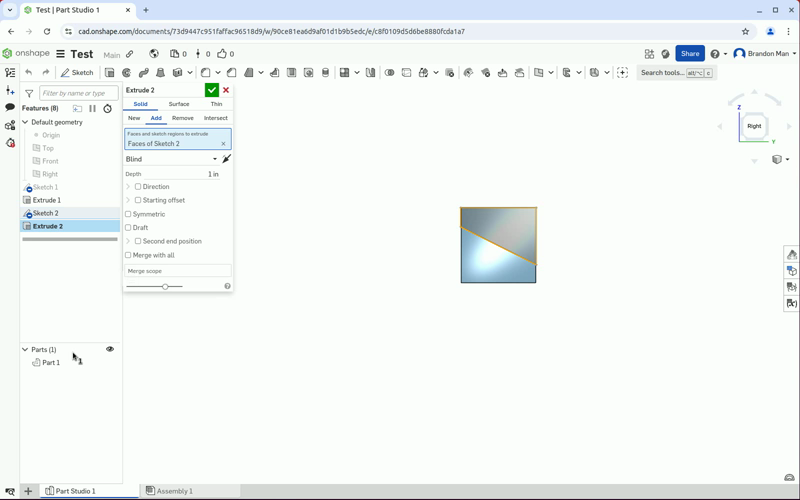
mouse_move(143, 106)
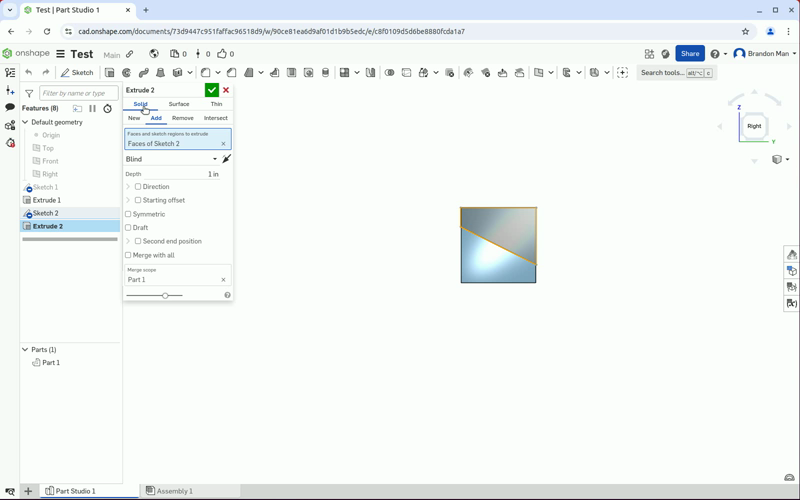
click(143, 106)
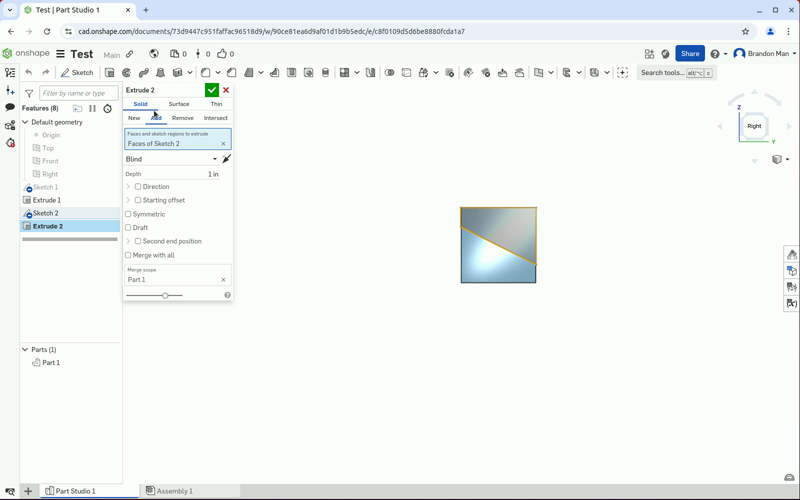
mouse_move(186, 120)
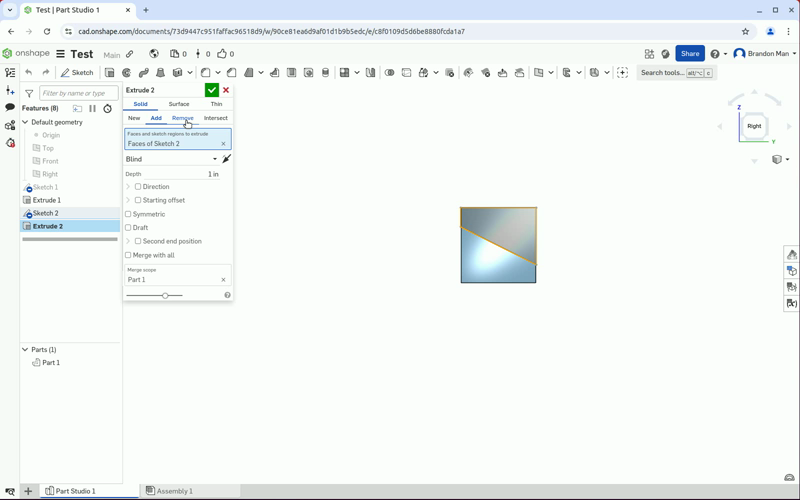
click(186, 120)
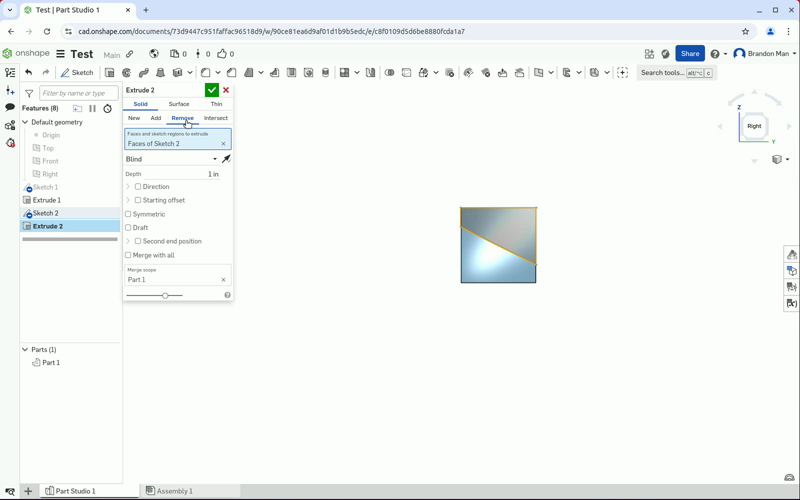
key(tab, 4)
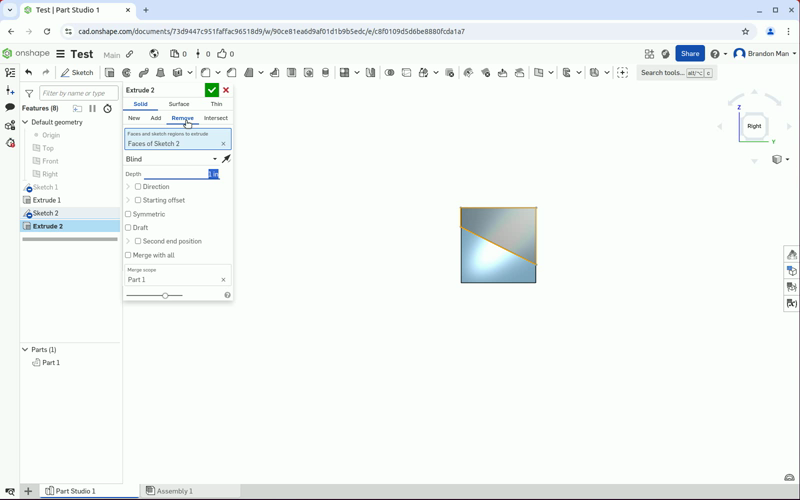
text(19.257)
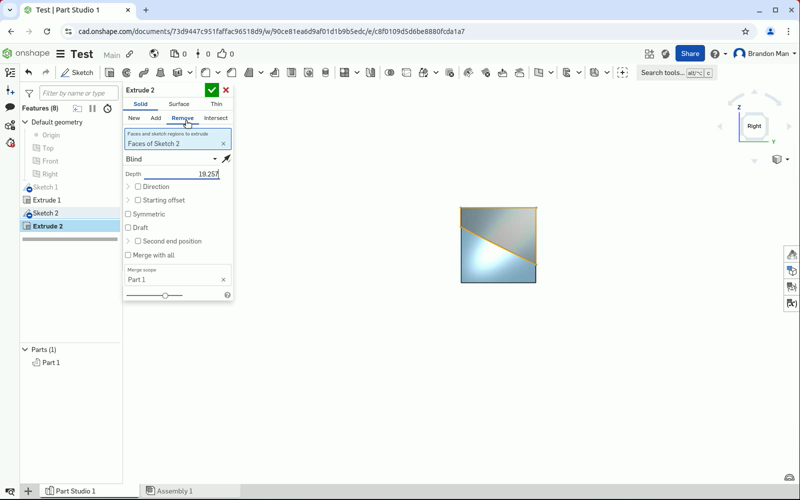
key(tab, 3)
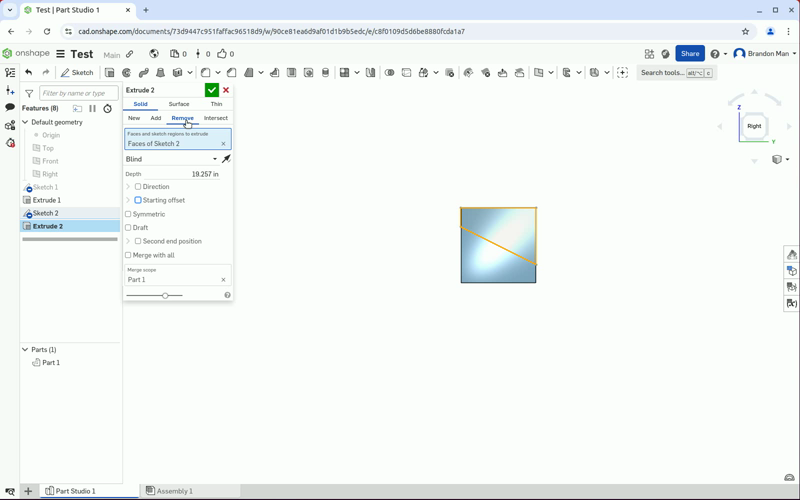
key(tab, 2)
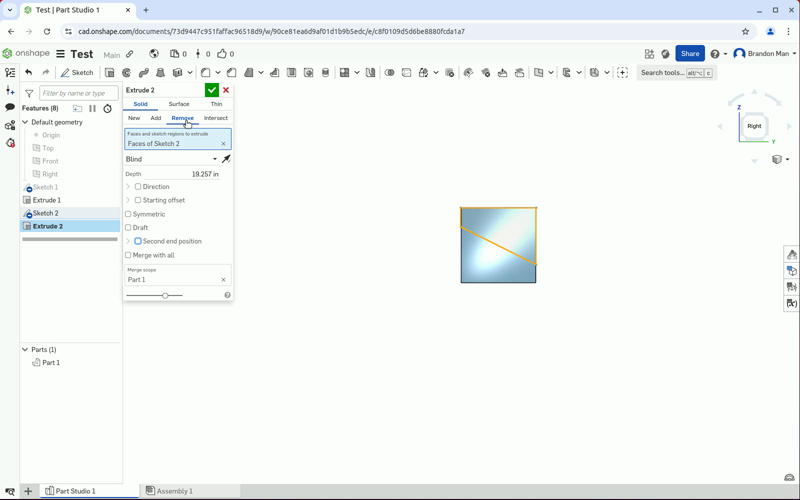
key(space)
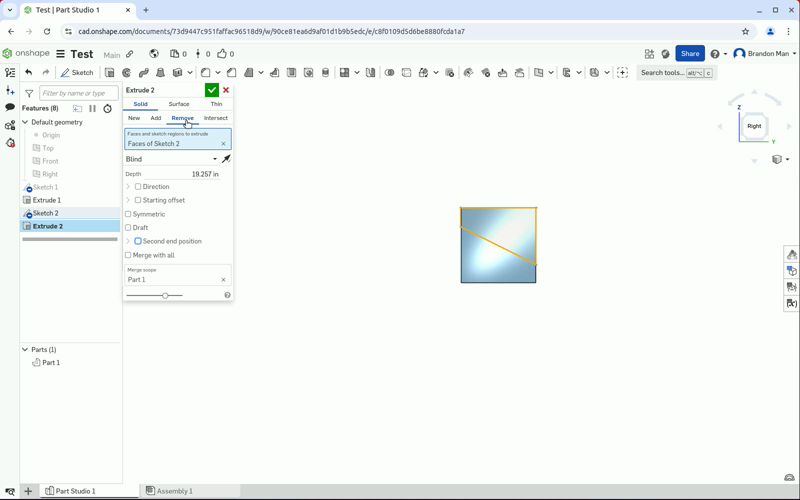
key(tab, 3)
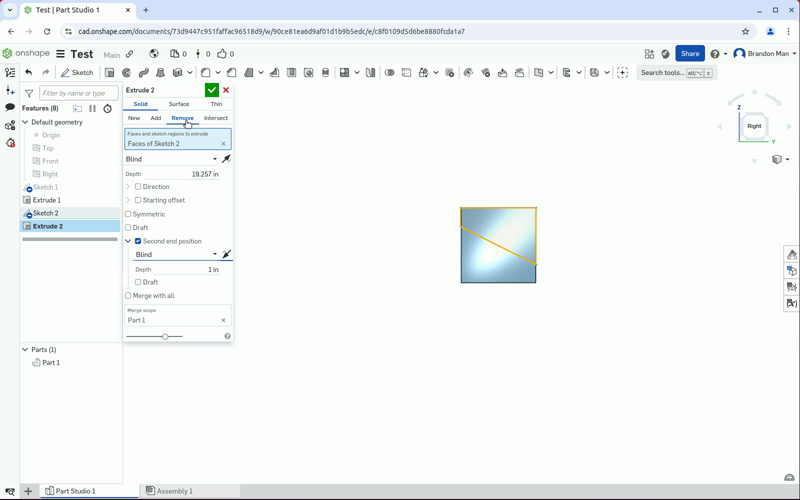
text(3.851)
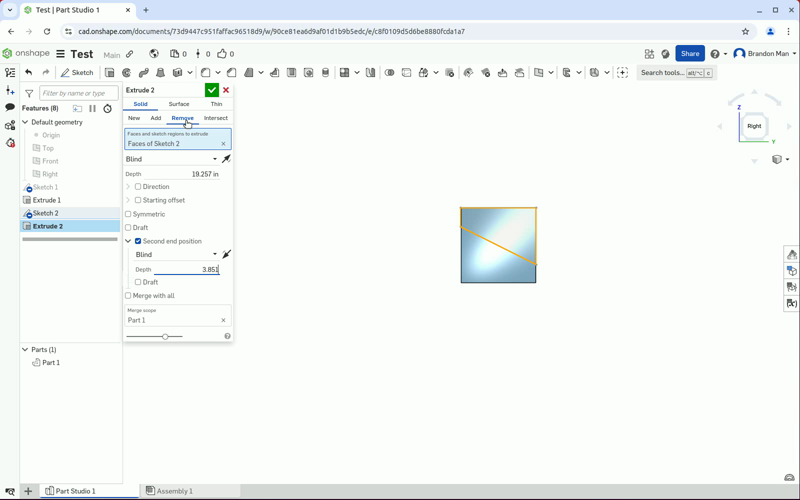
key(tab, 2)
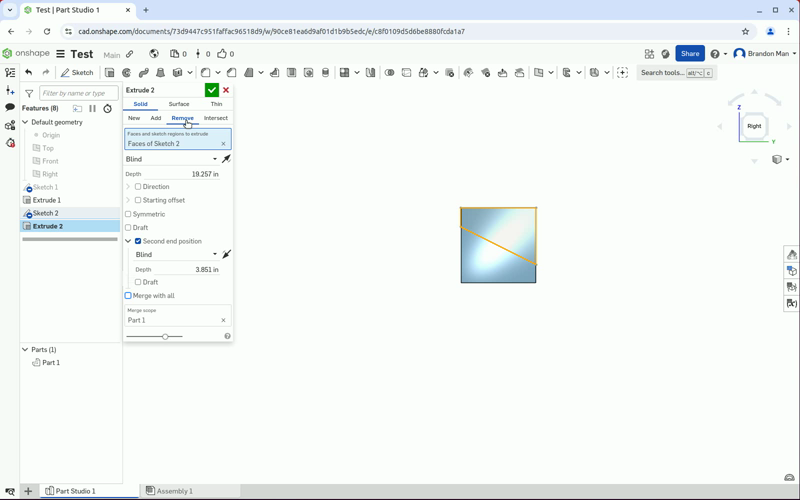
key(space)
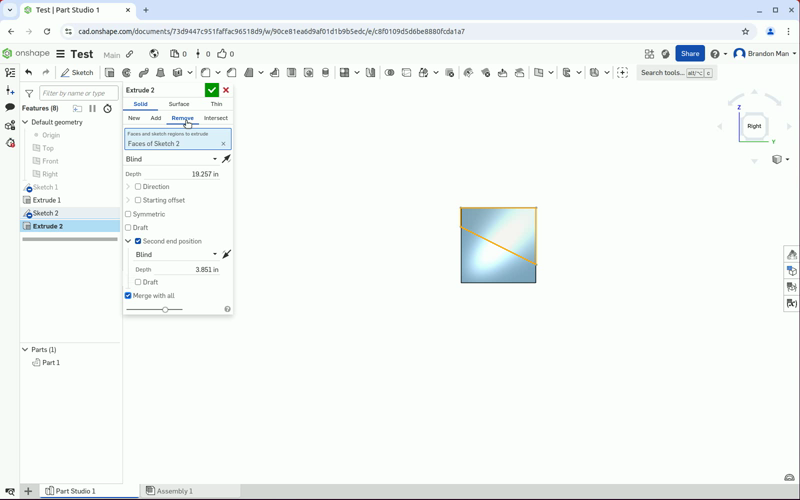
key(enter)
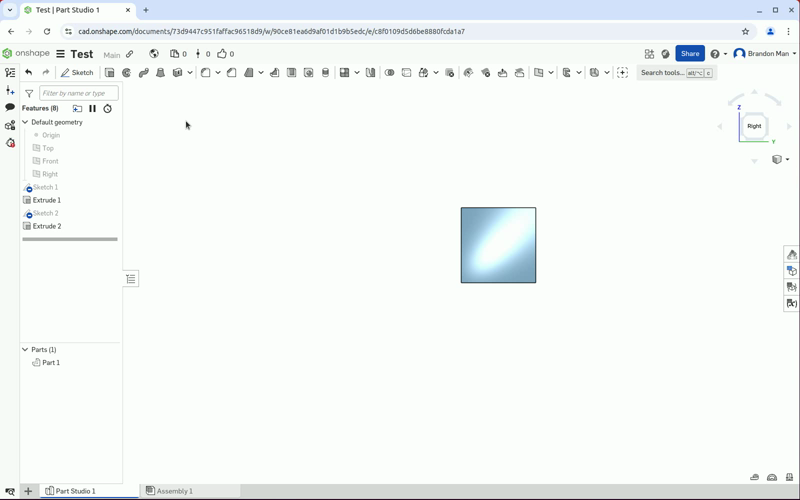
key(shift+h)
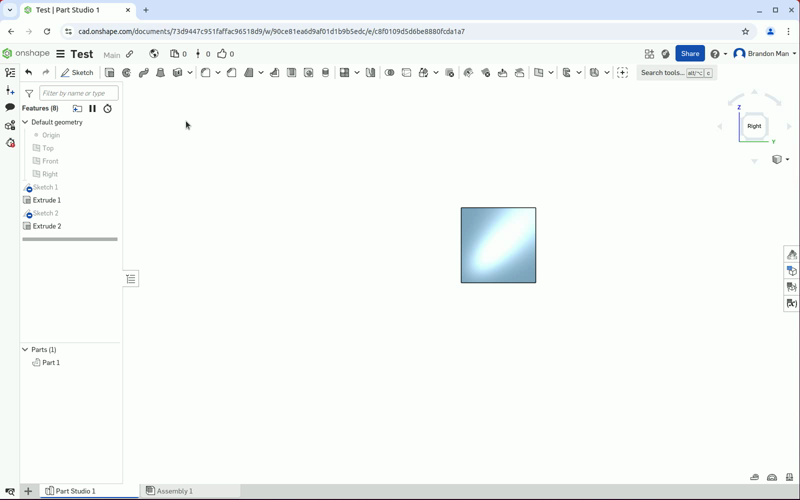
key(shift+h)
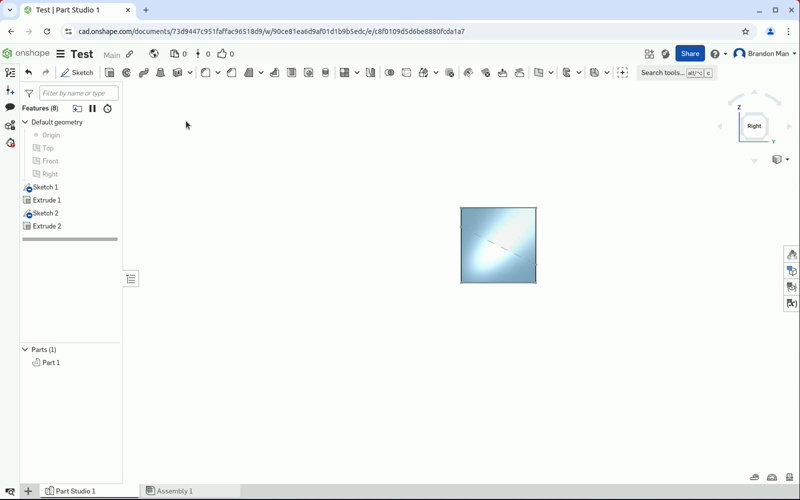
key(shift+7)
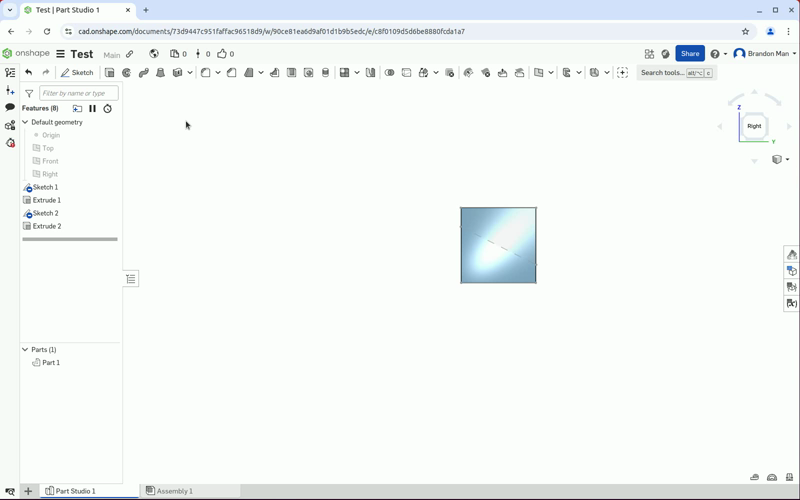
key(right, 2)
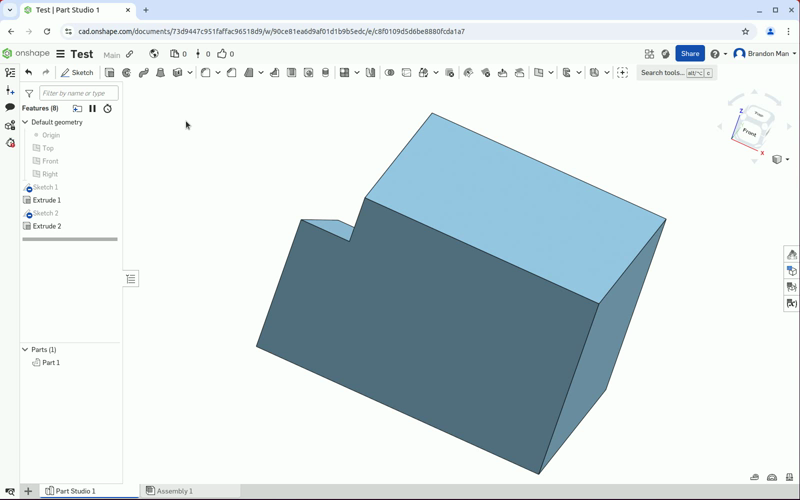
key(down, 2)
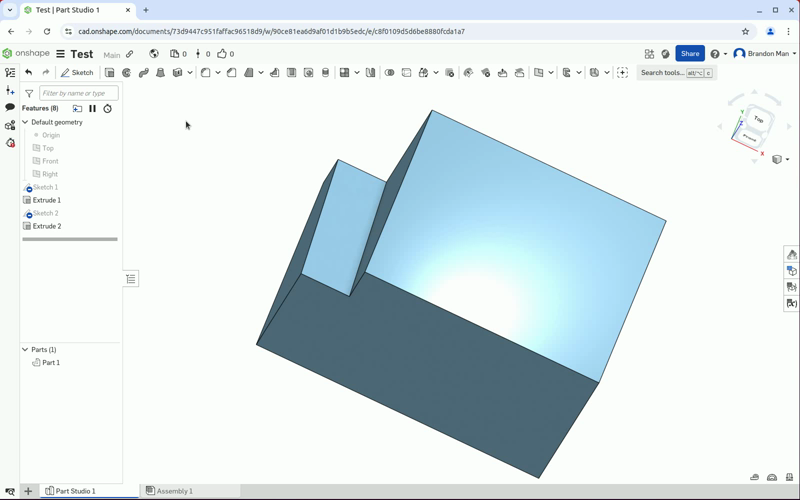
key(up, 2)
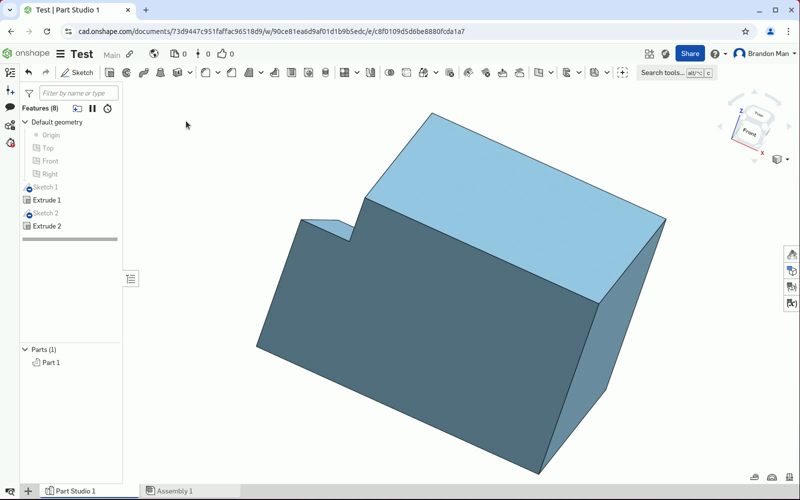
key(left, 2)
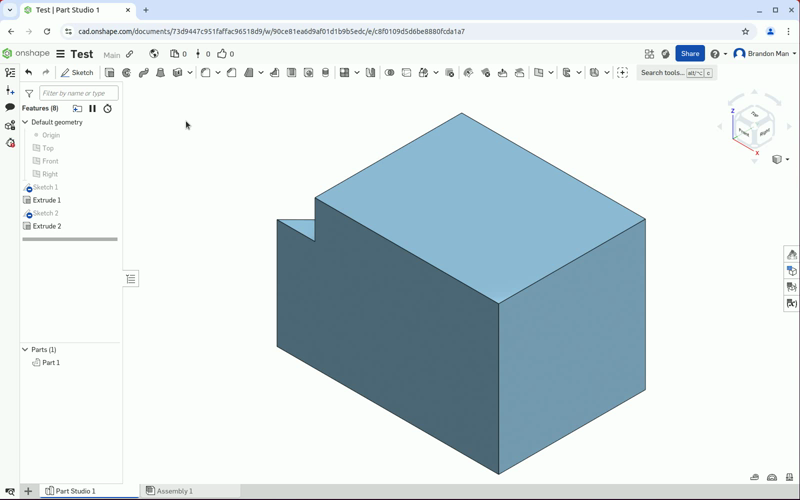
mouse_move(73, 189)
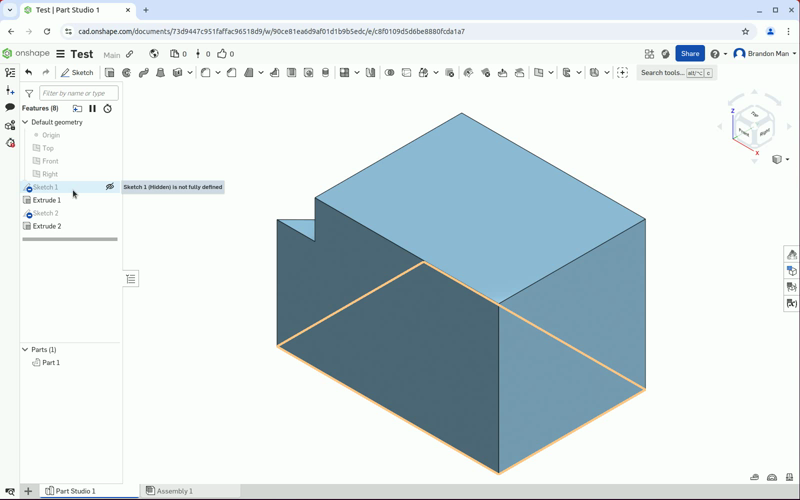
click(73, 189)